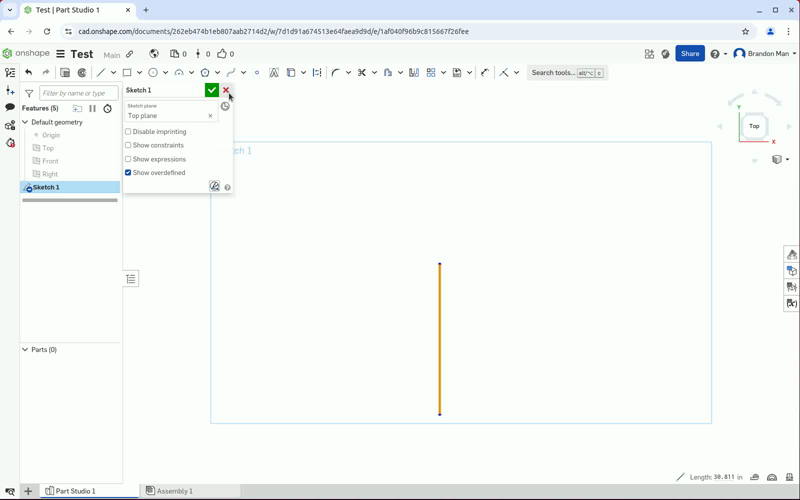
key(shift+h)
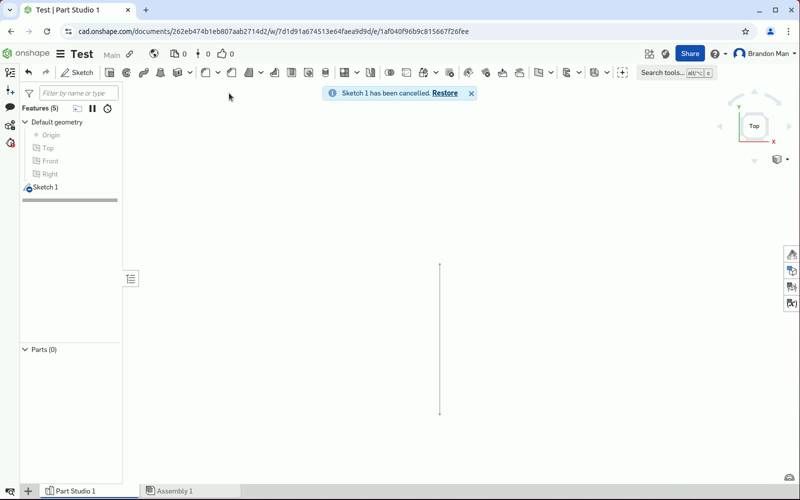
key(shift+s)
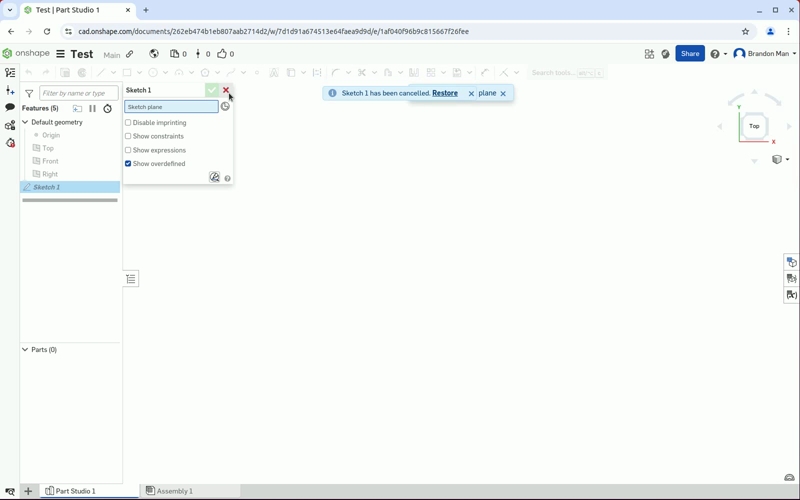
mouse_move(73, 150)
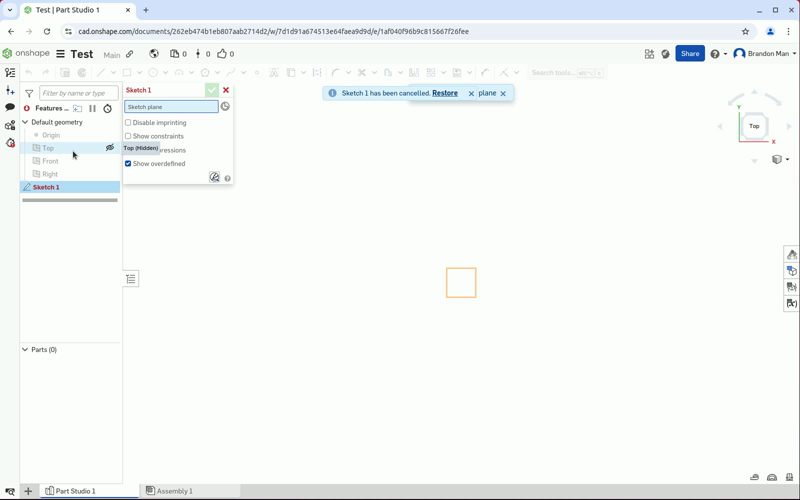
click(73, 150)
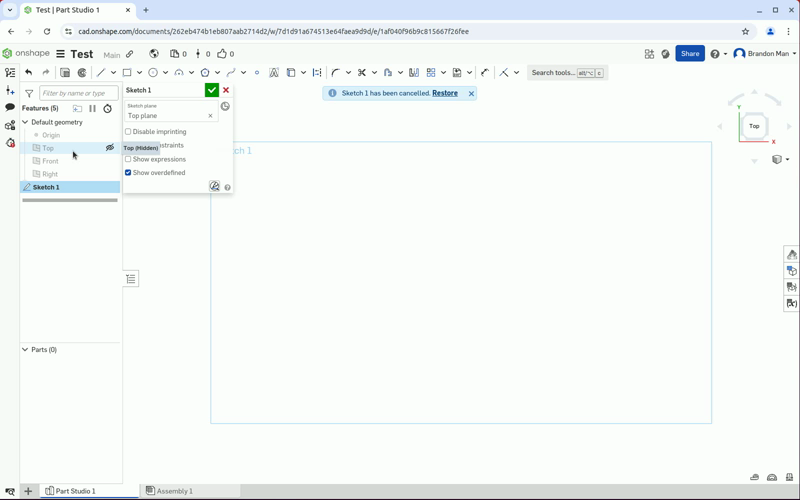
mouse_move(73, 352)
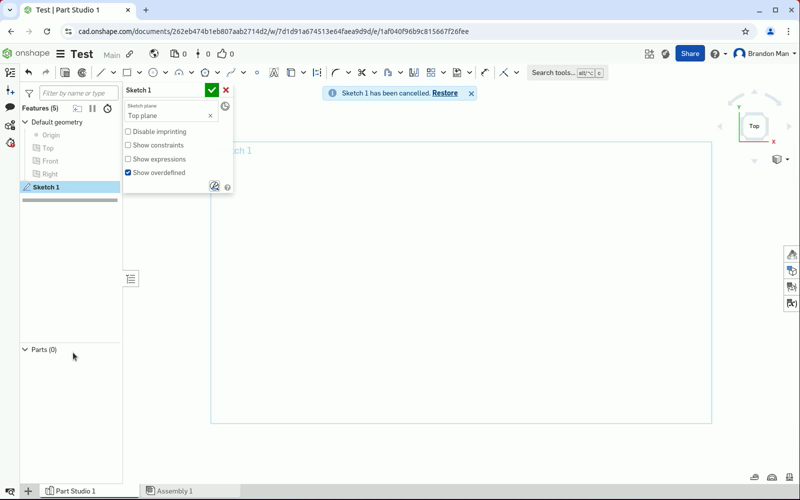
key(y)
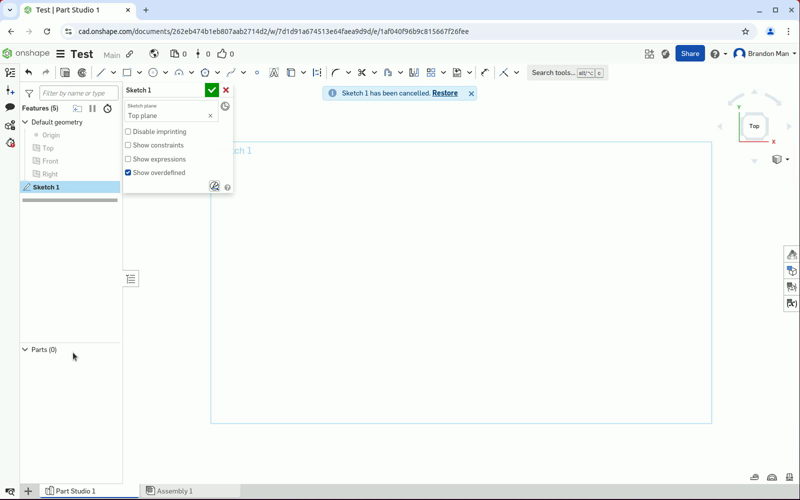
key(a)
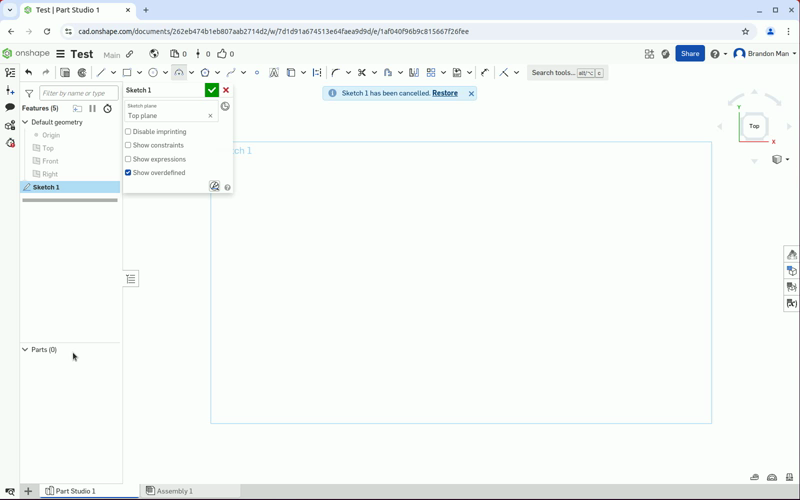
key_down(shift)
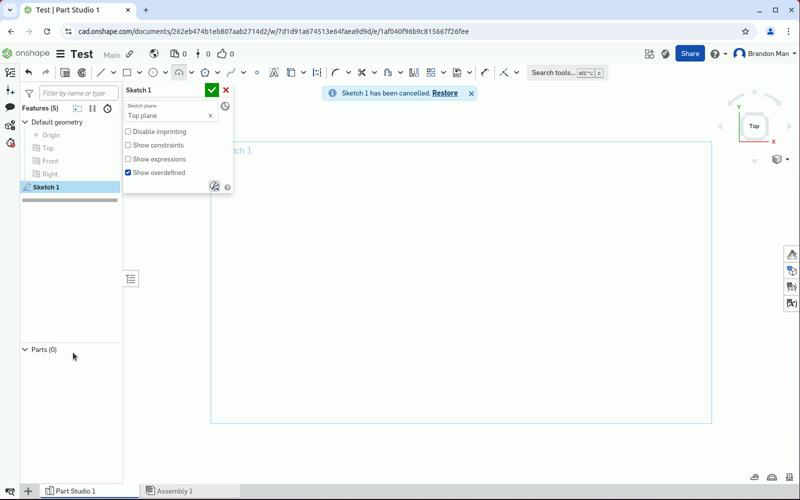
mouse_move(438, 375)
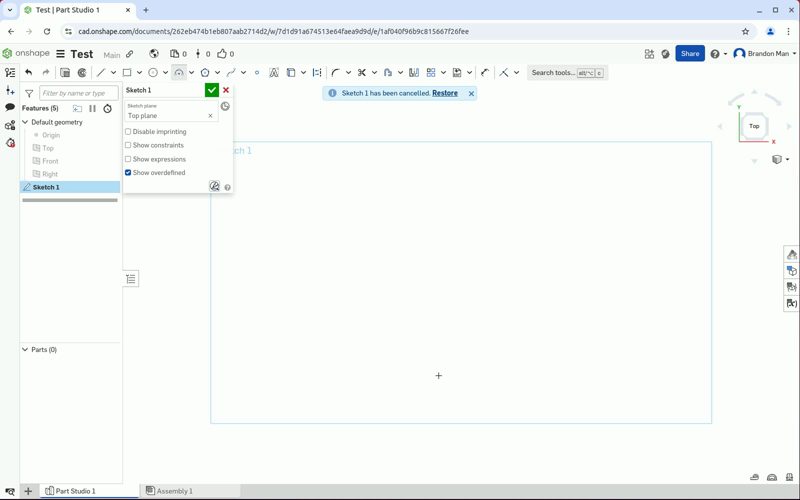
click(438, 375)
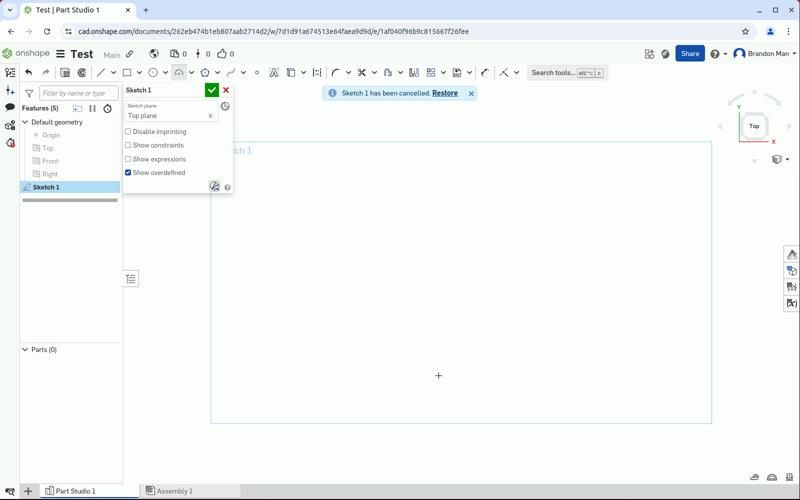
key_up(shift)
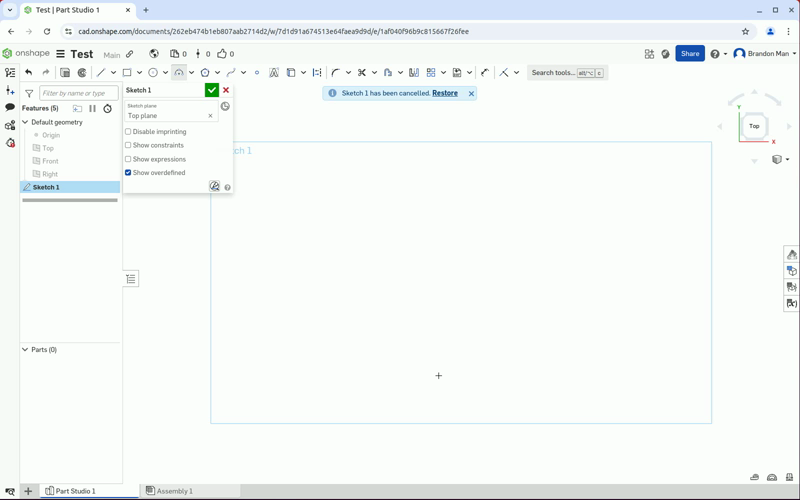
key_down(shift)
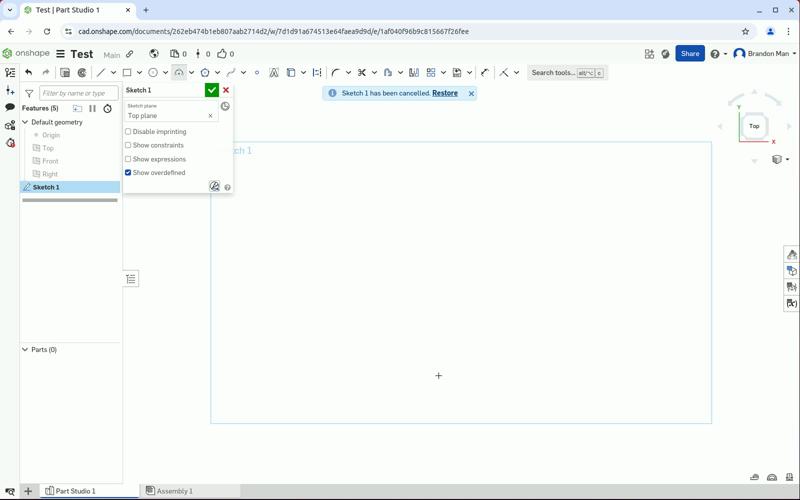
mouse_move(481, 375)
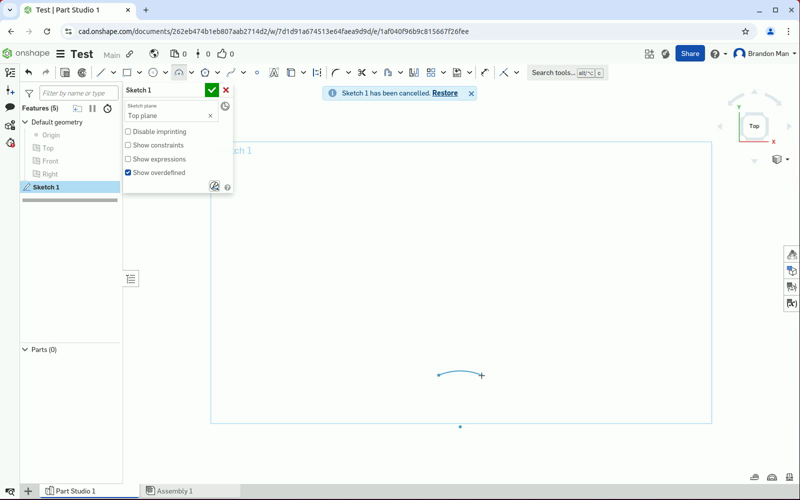
click(481, 375)
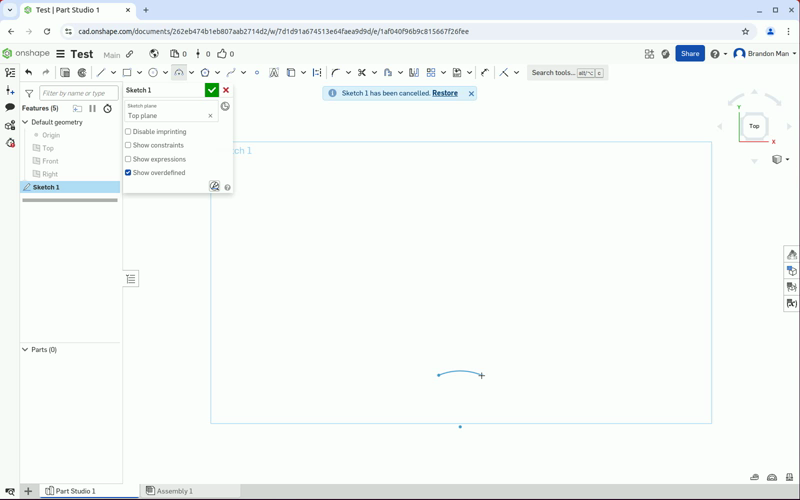
mouse_move(460, 192)
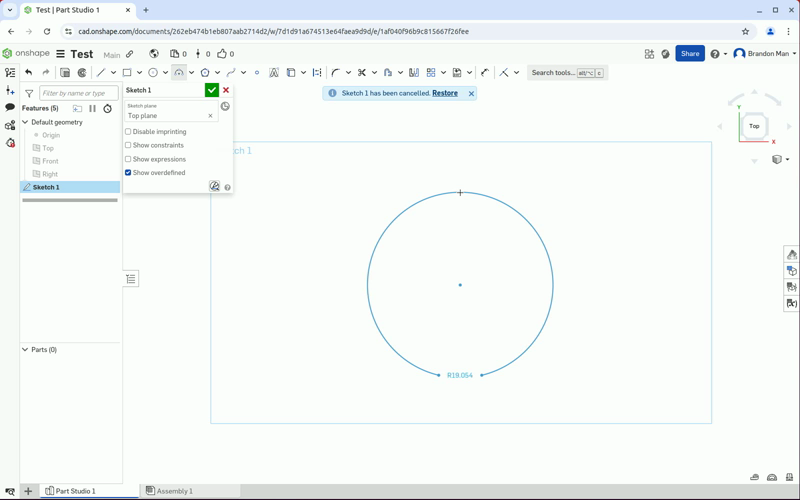
click(460, 192)
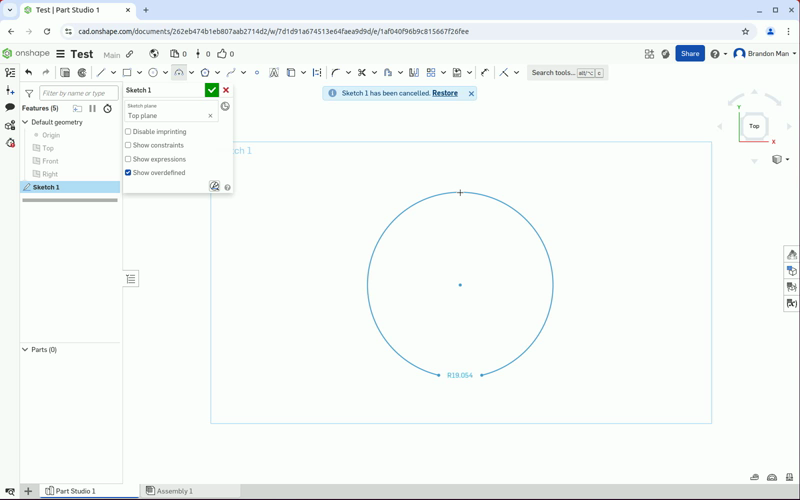
key_up(shift)
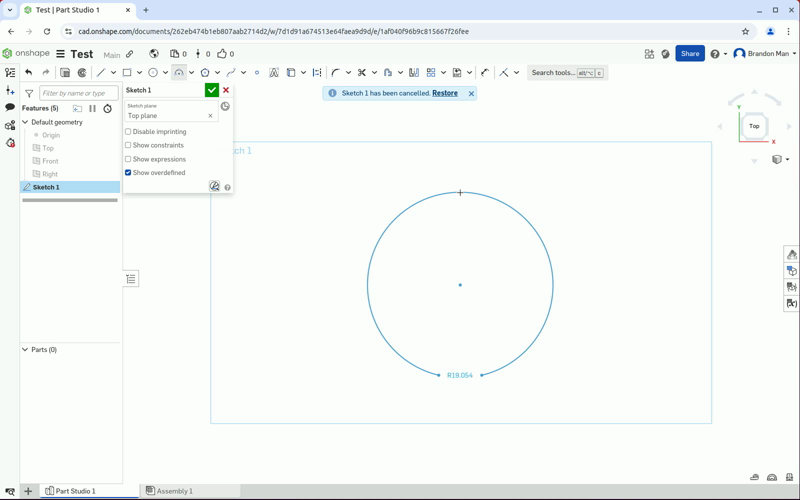
key(esc)
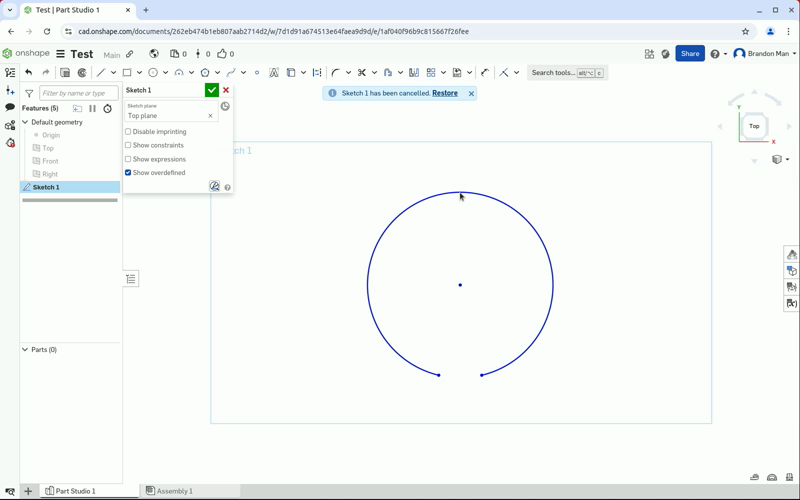
key(l)
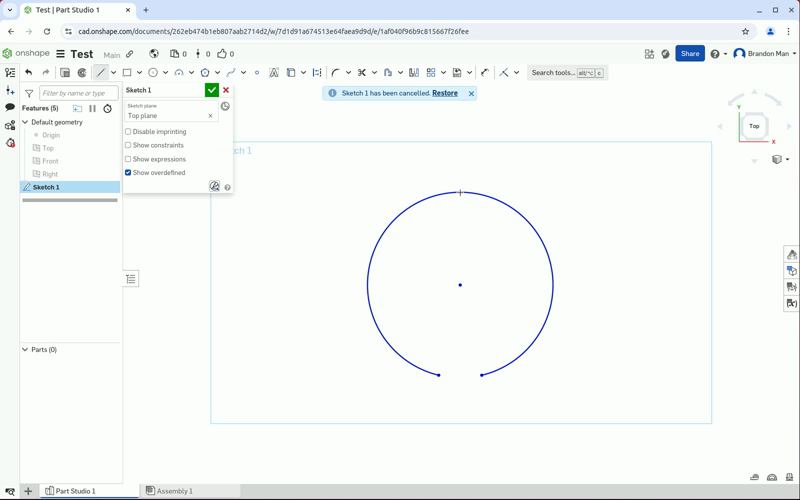
mouse_move(481, 375)
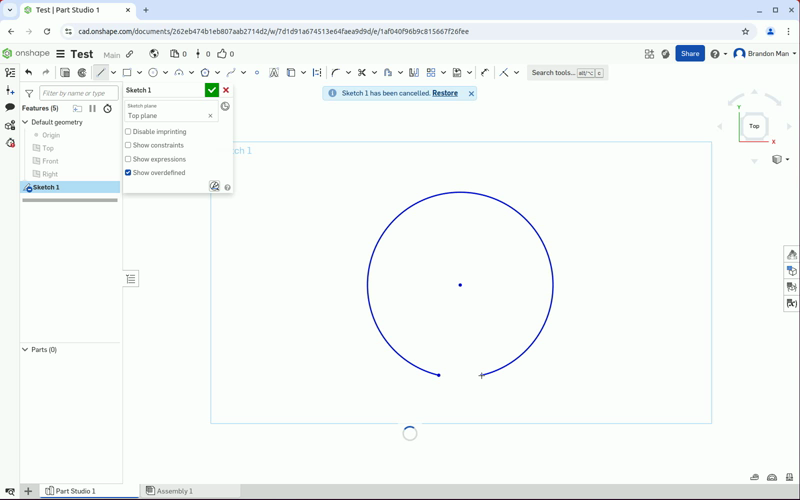
click(481, 375)
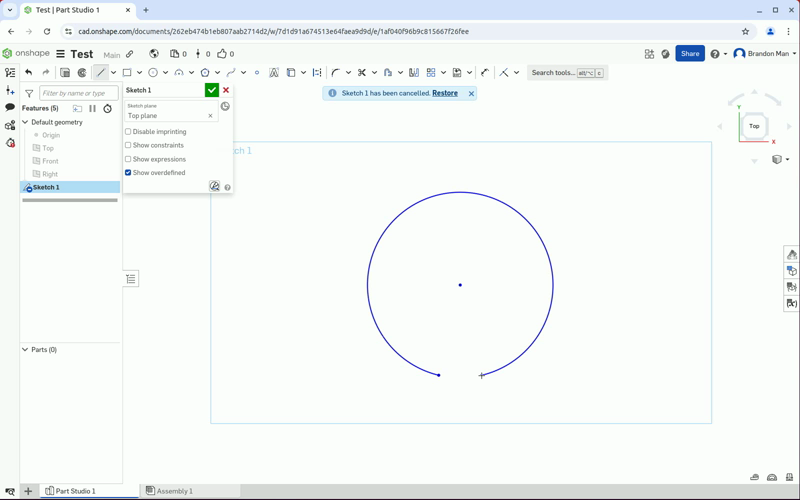
key_down(shift)
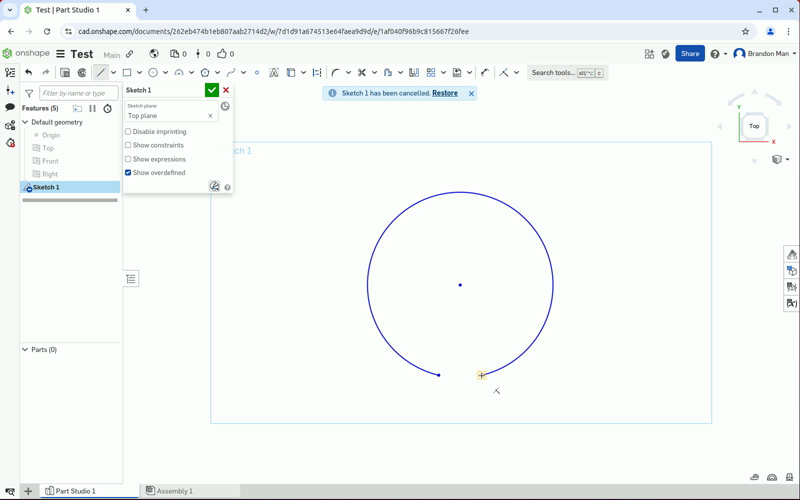
mouse_move(481, 303)
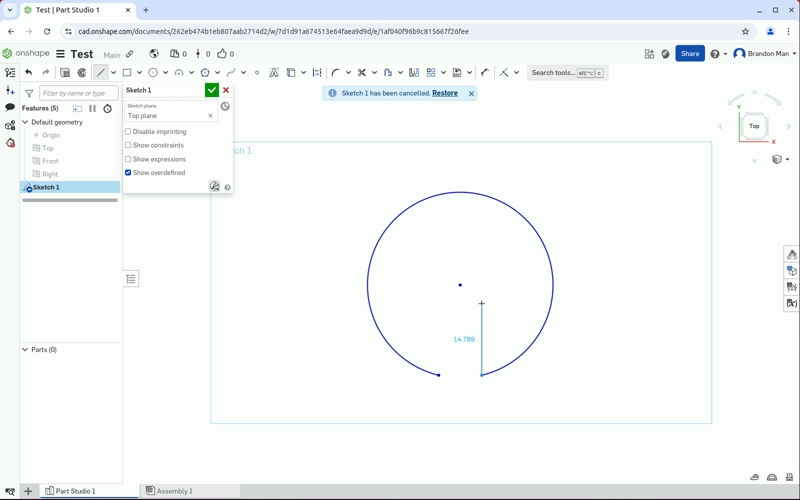
click(481, 303)
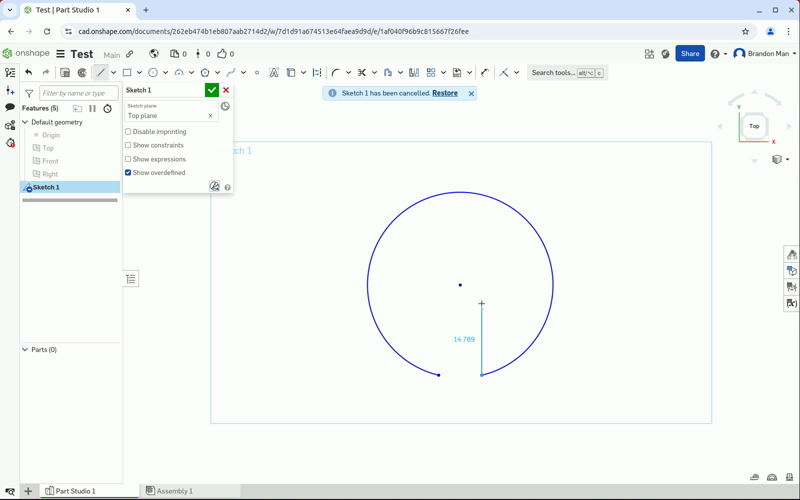
key_up(shift)
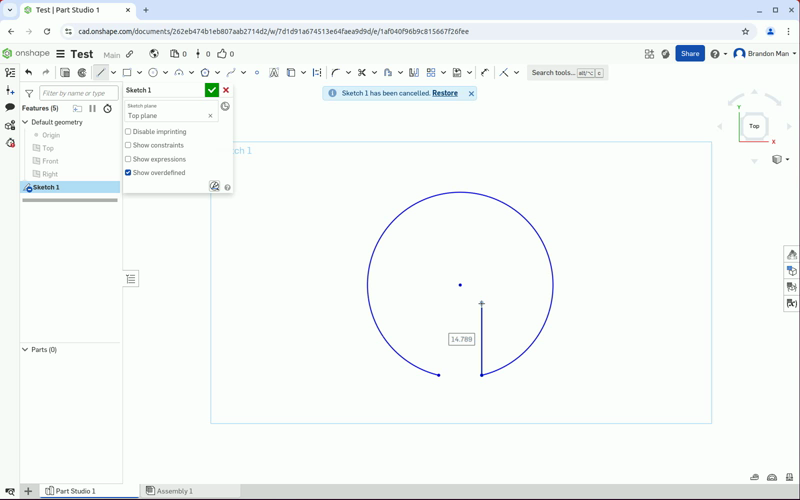
key(esc)
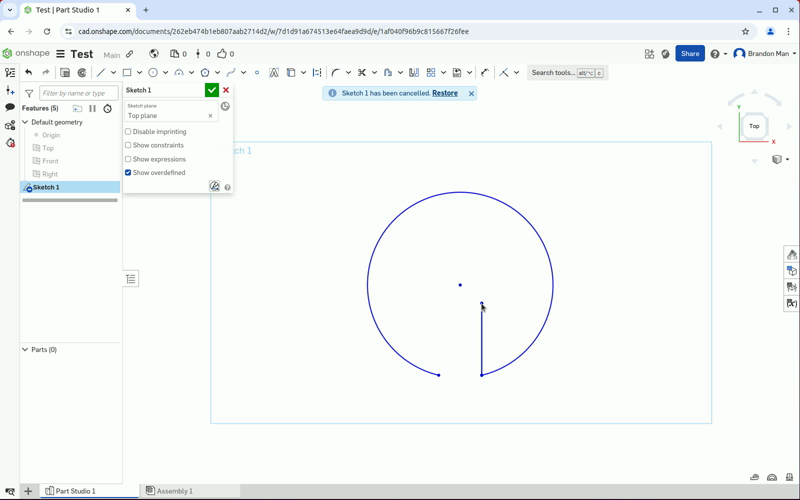
key(a)
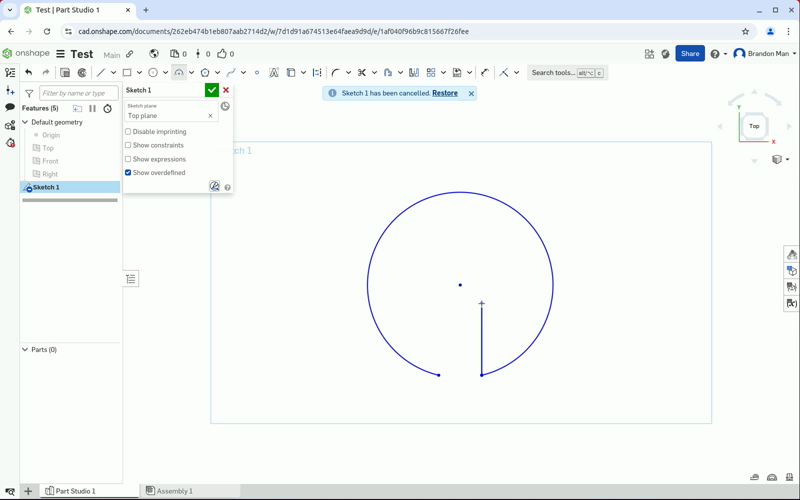
mouse_move(481, 303)
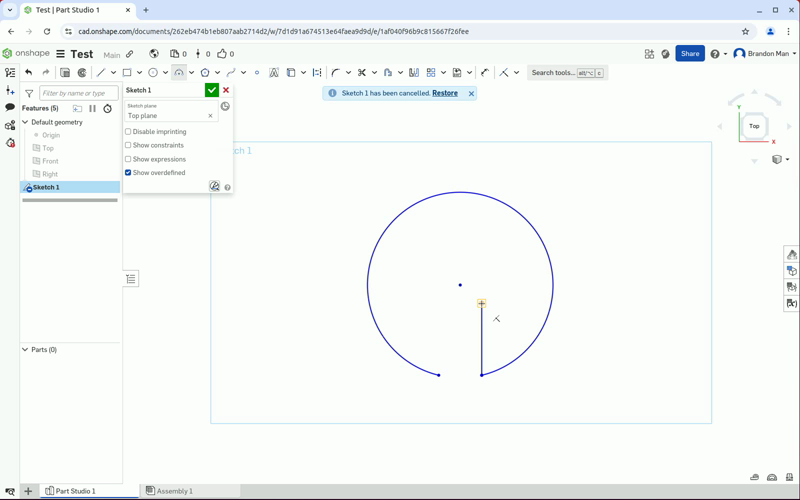
click(481, 303)
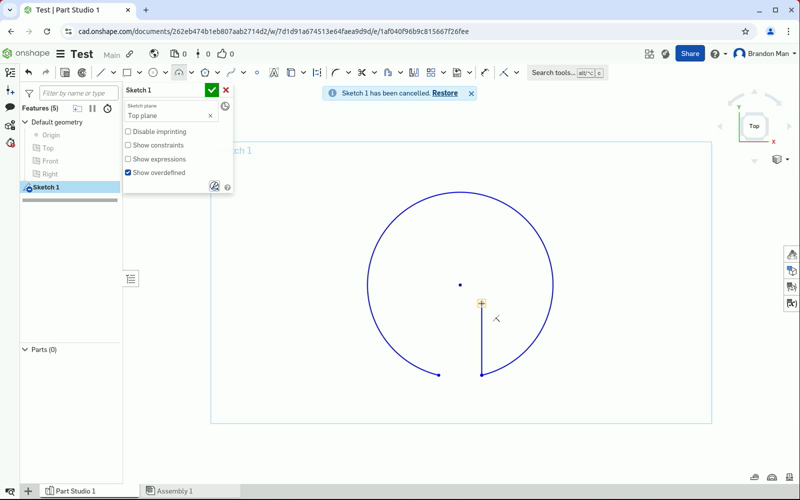
key_down(shift)
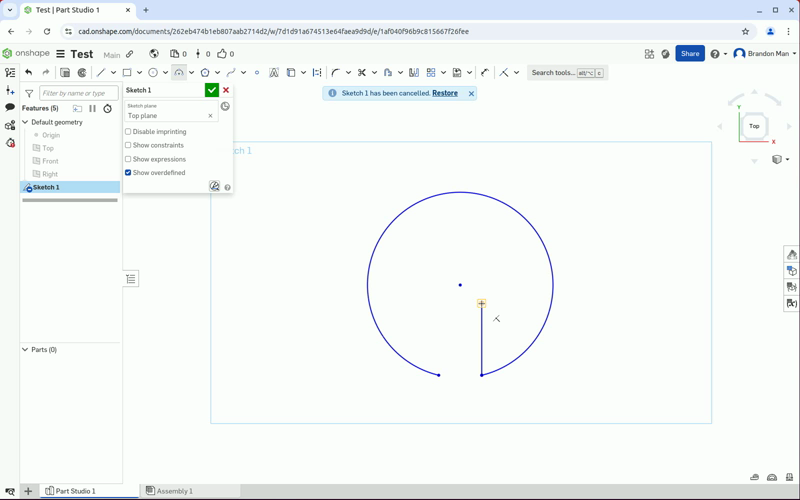
mouse_move(438, 303)
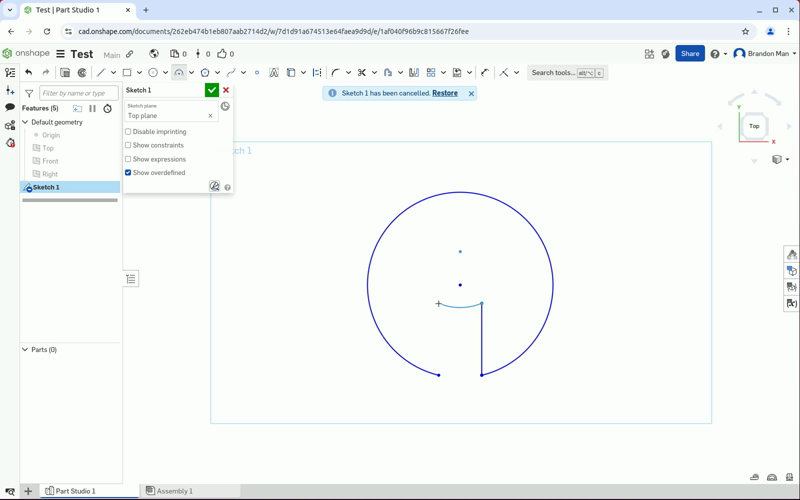
click(438, 303)
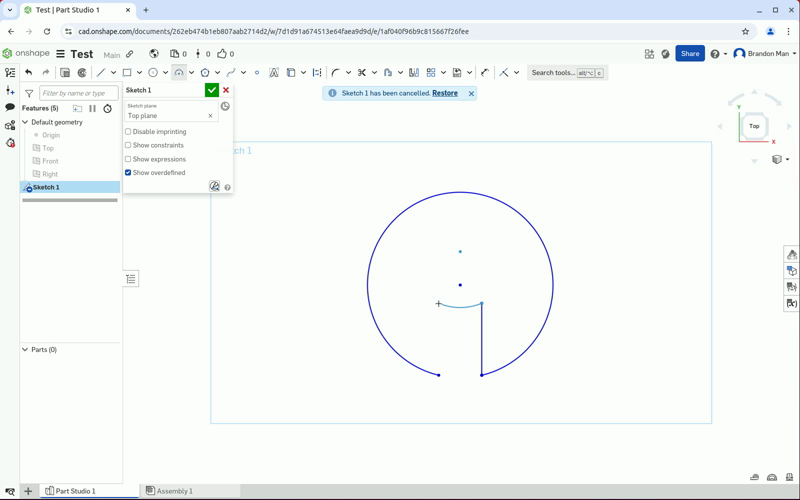
mouse_move(460, 254)
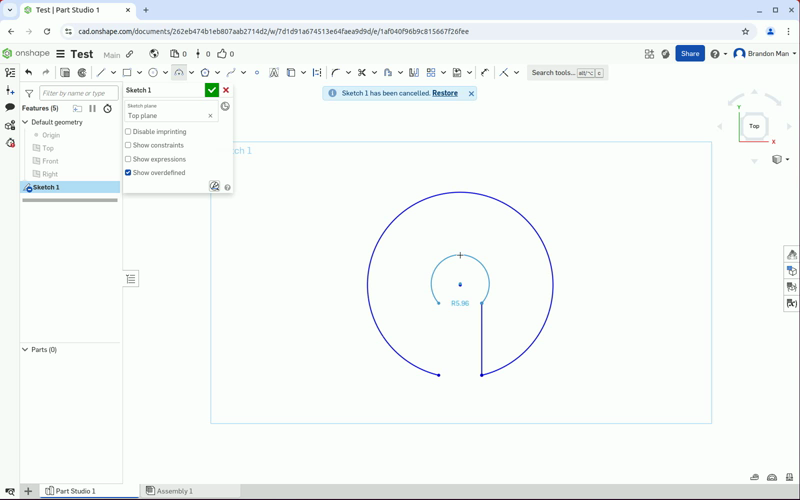
click(460, 254)
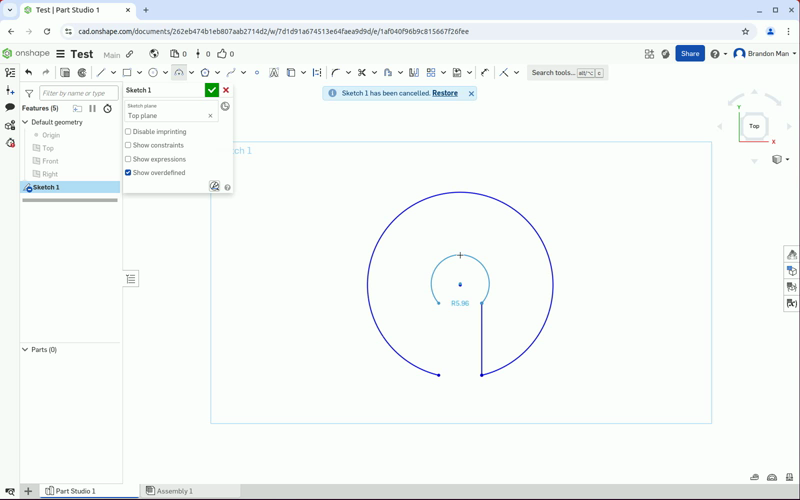
key_up(shift)
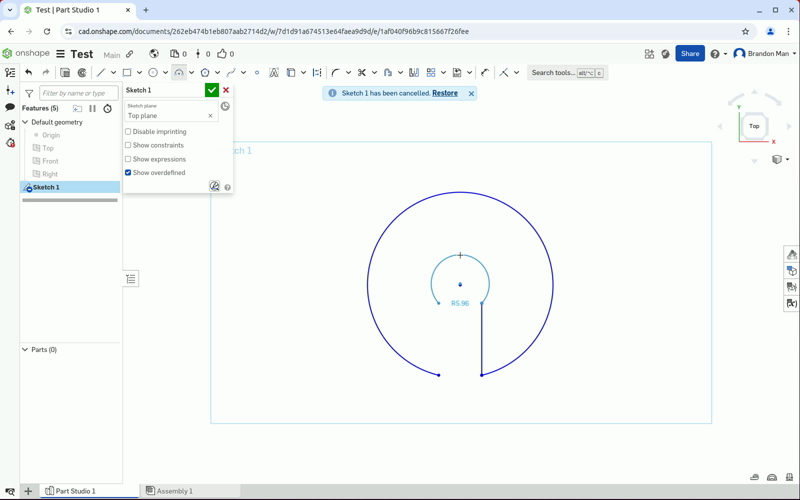
key(esc)
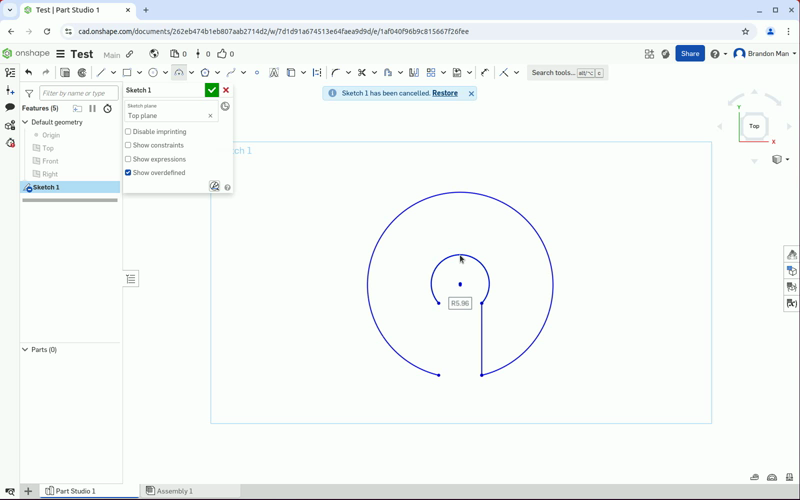
key(l)
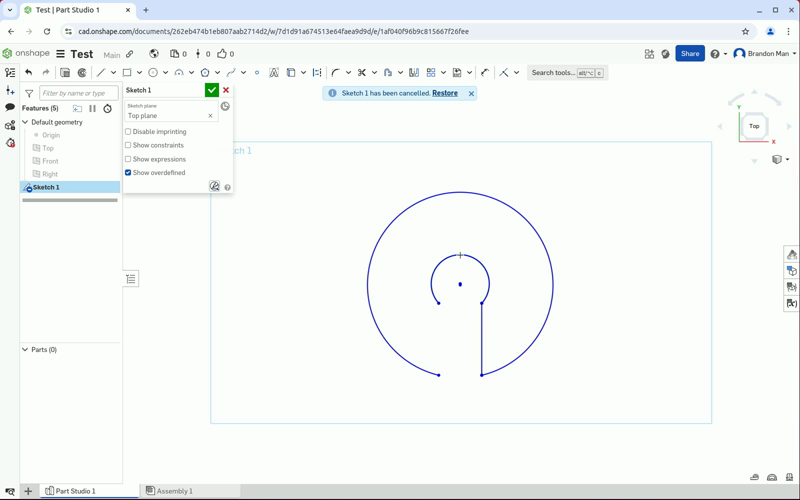
mouse_move(438, 303)
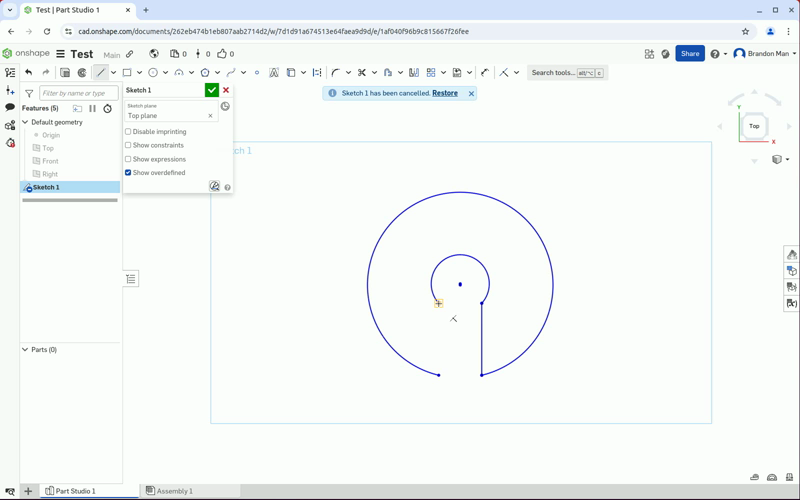
click(438, 303)
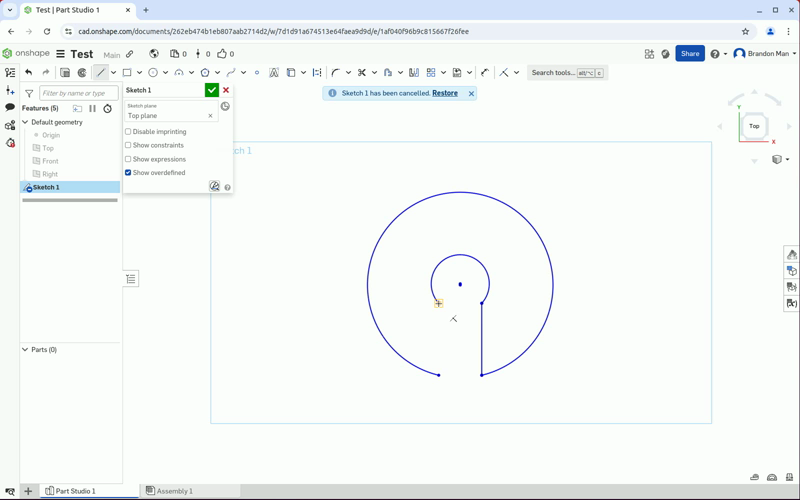
key_down(shift)
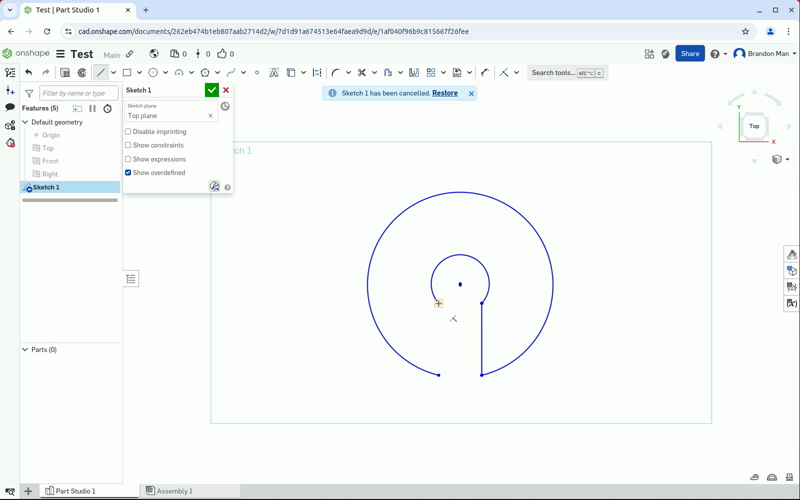
mouse_move(438, 375)
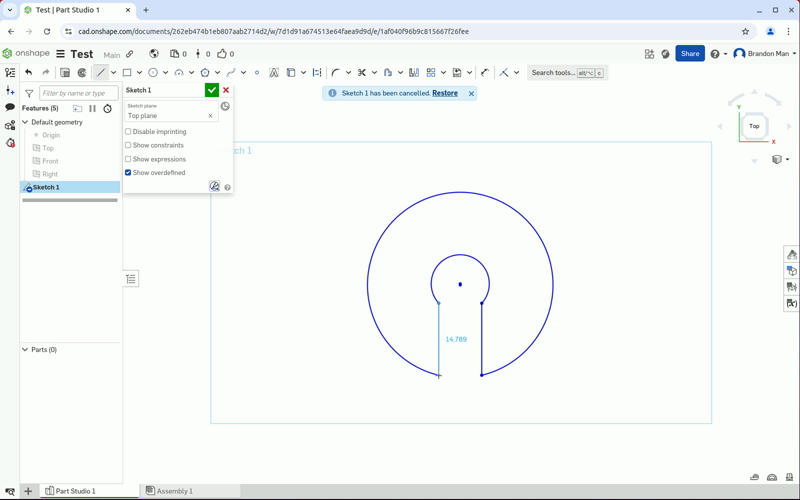
key_up(shift)
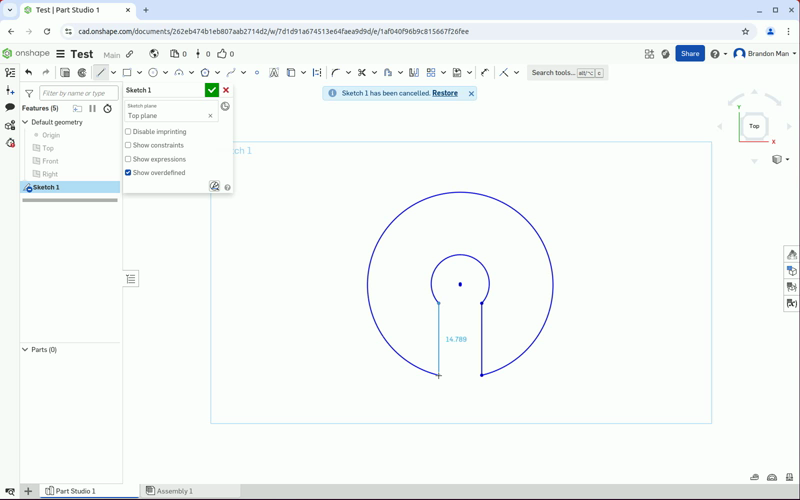
click(438, 375)
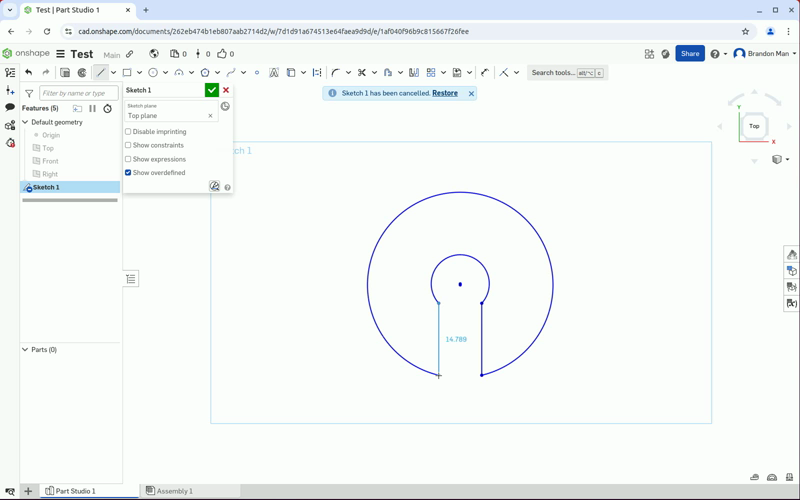
key(esc)
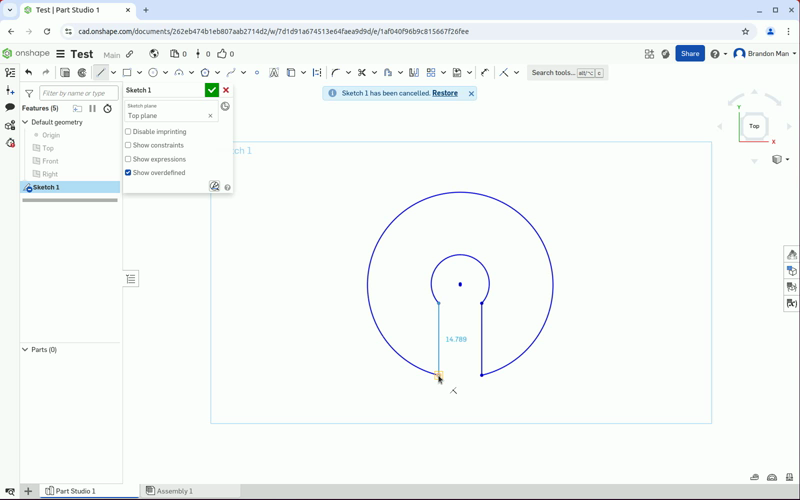
mouse_move(428, 247)
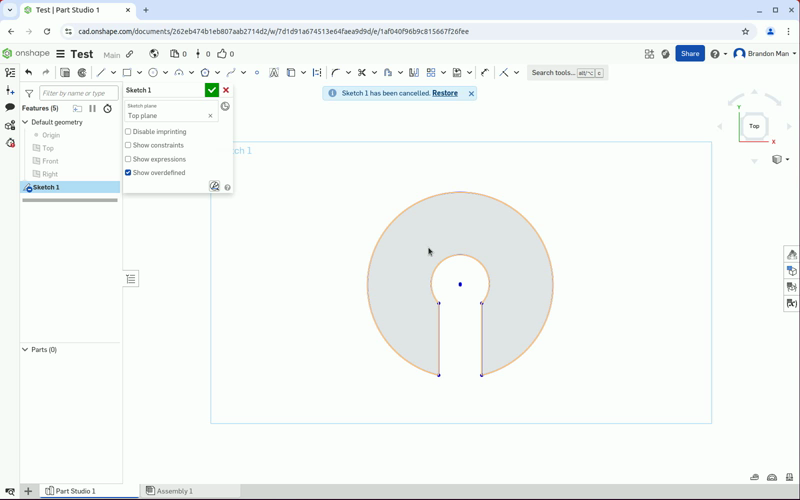
click(428, 247)
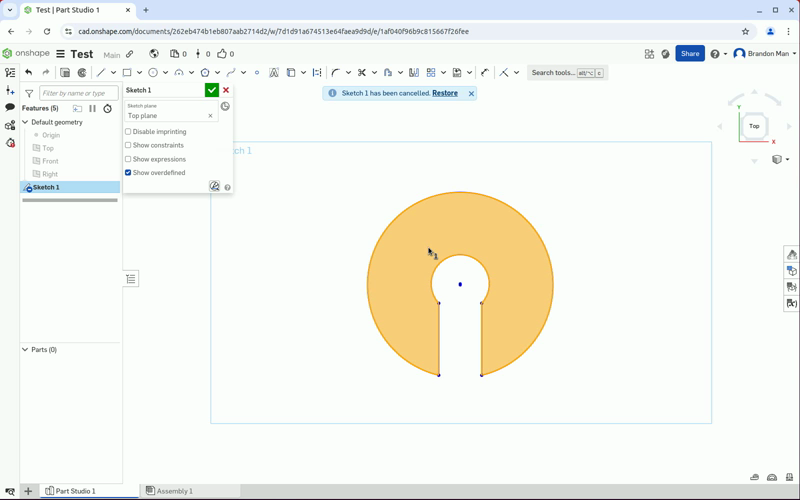
mouse_move(73, 352)
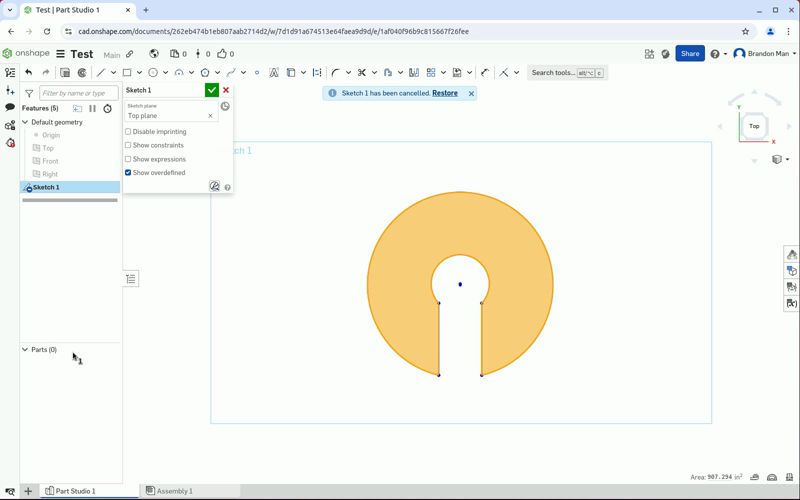
key(shift+y)
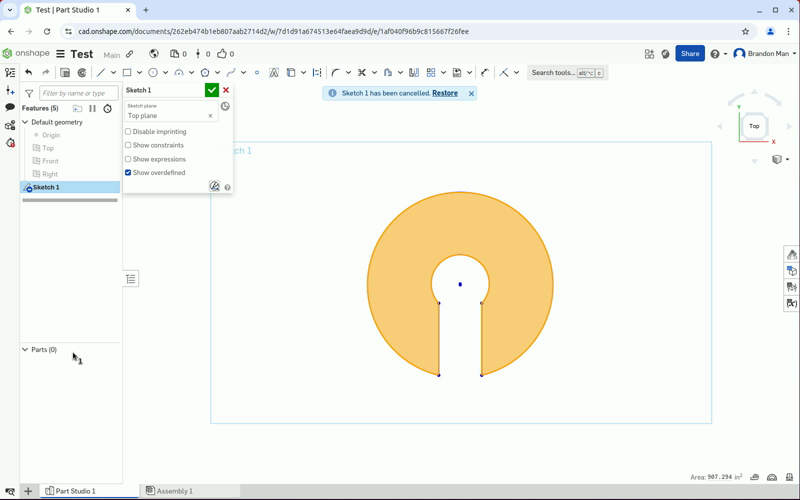
key(shift+e)
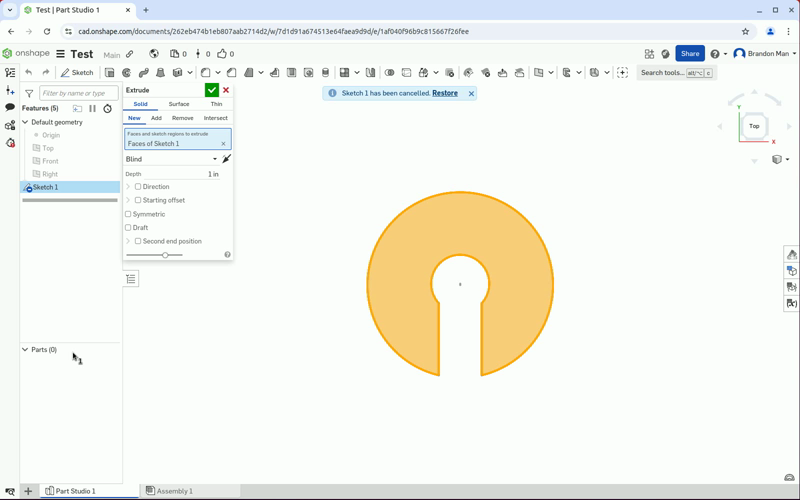
mouse_move(143, 106)
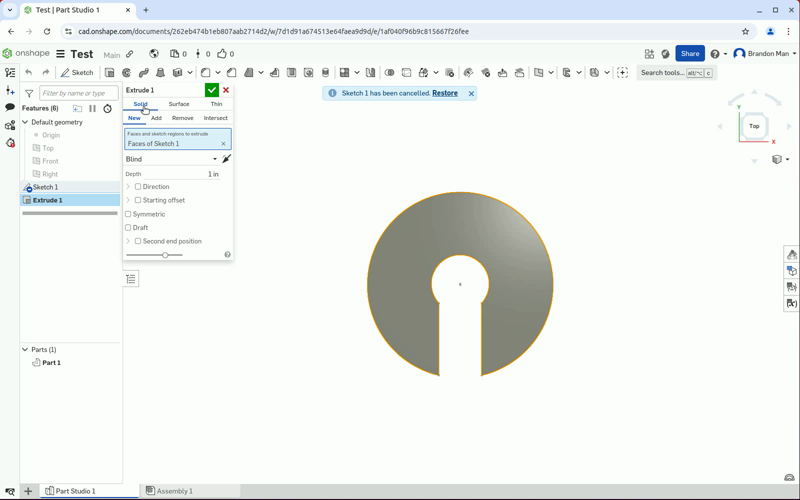
click(143, 106)
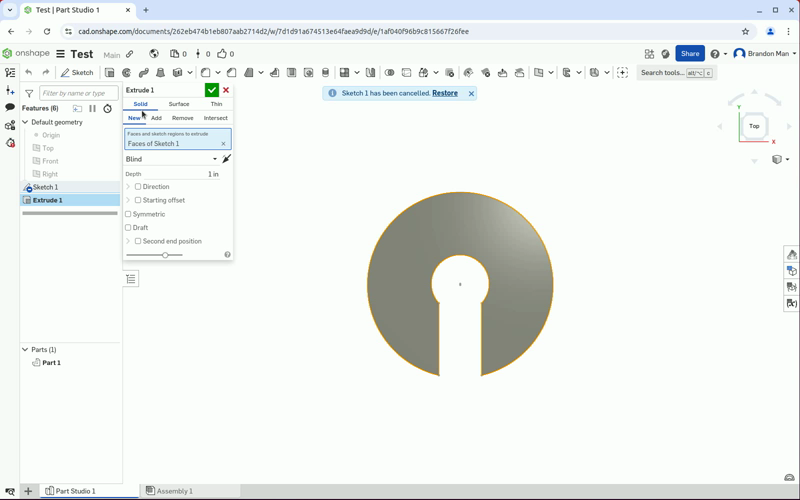
mouse_move(137, 120)
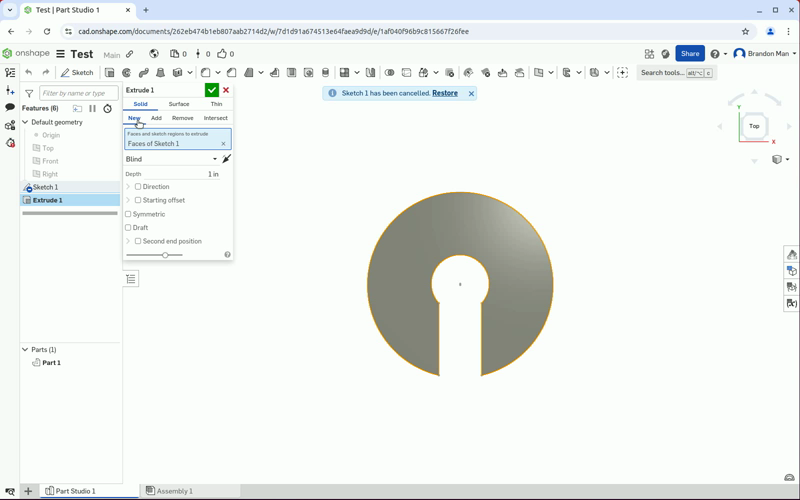
click(137, 120)
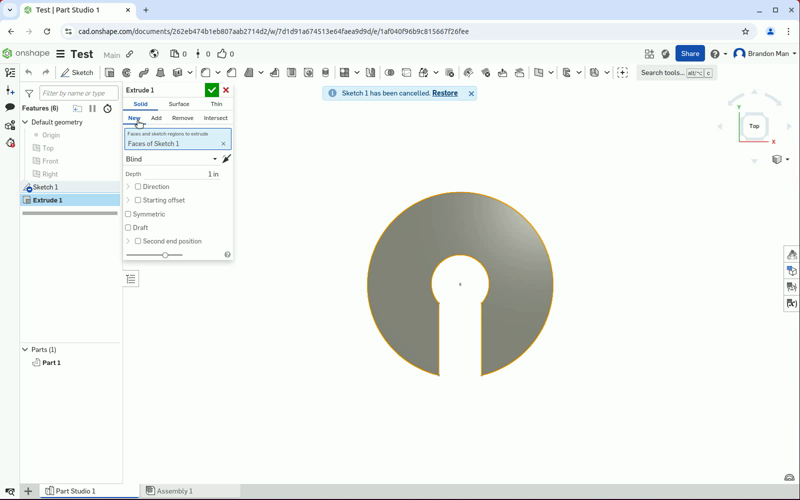
key(tab, 4)
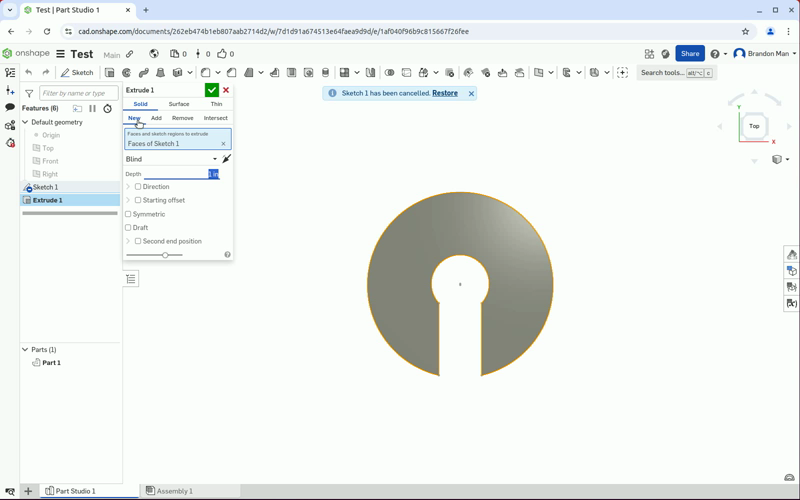
text(11.073)
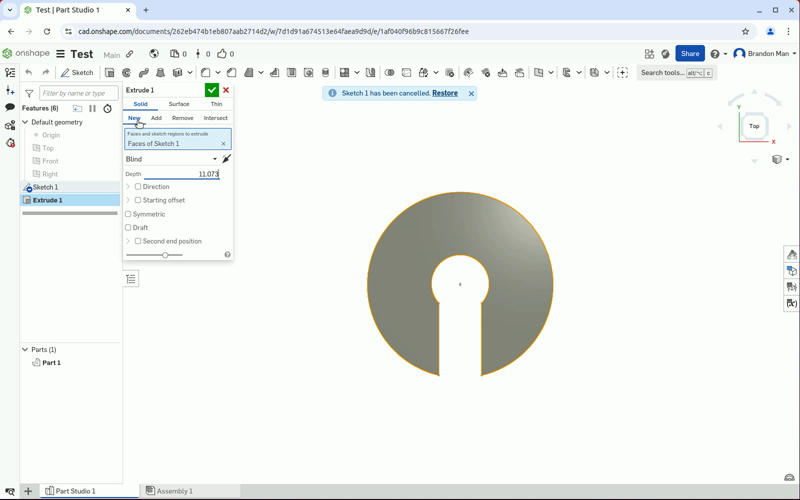
key(enter)
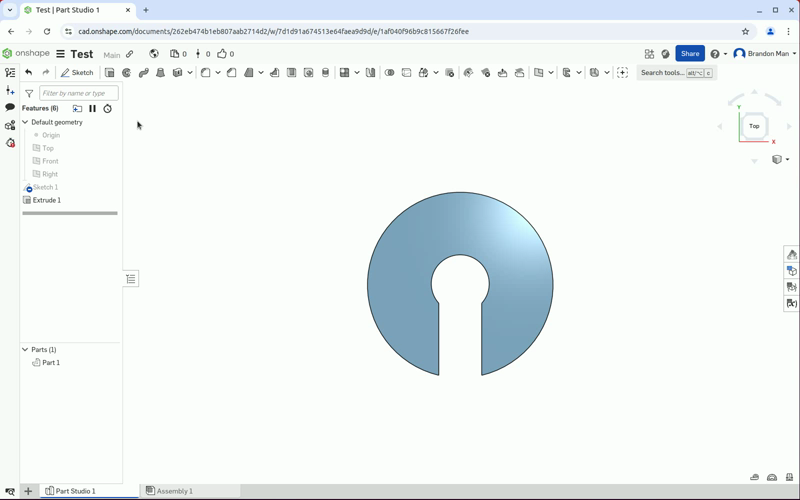
key(shift+h)
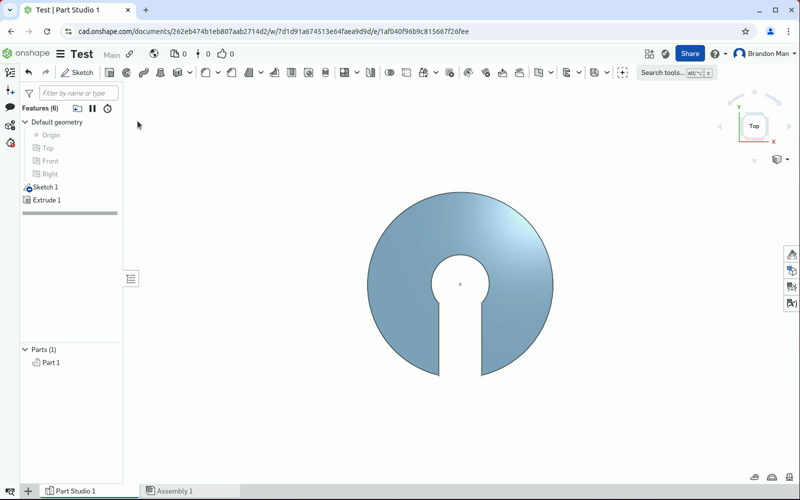
key(shift+h)
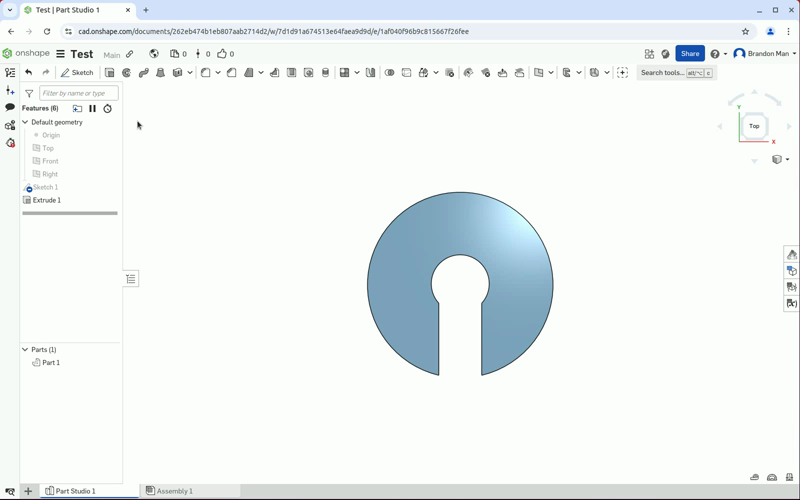
mouse_move(73, 189)
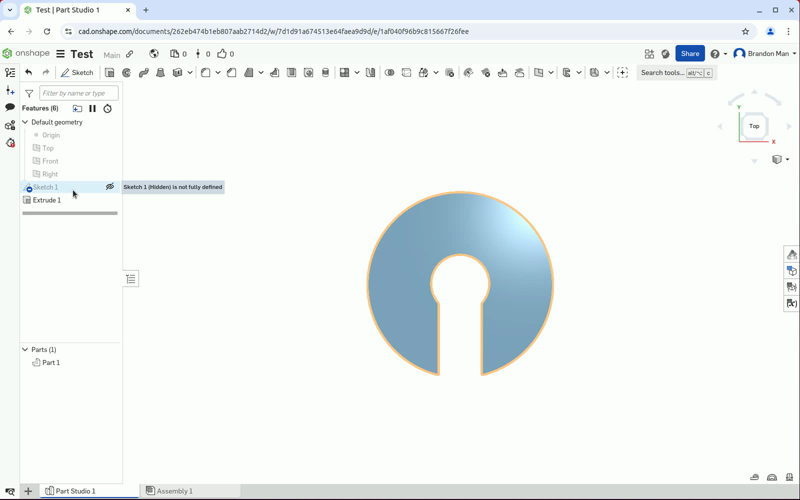
click(73, 189)
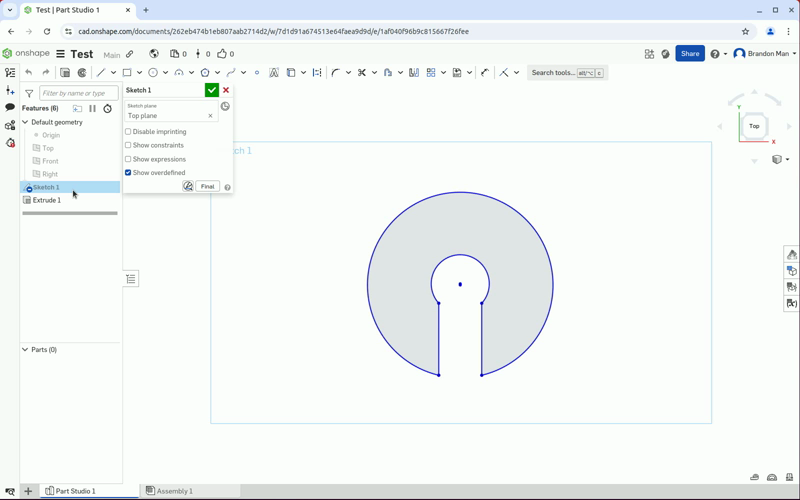
mouse_move(229, 92)
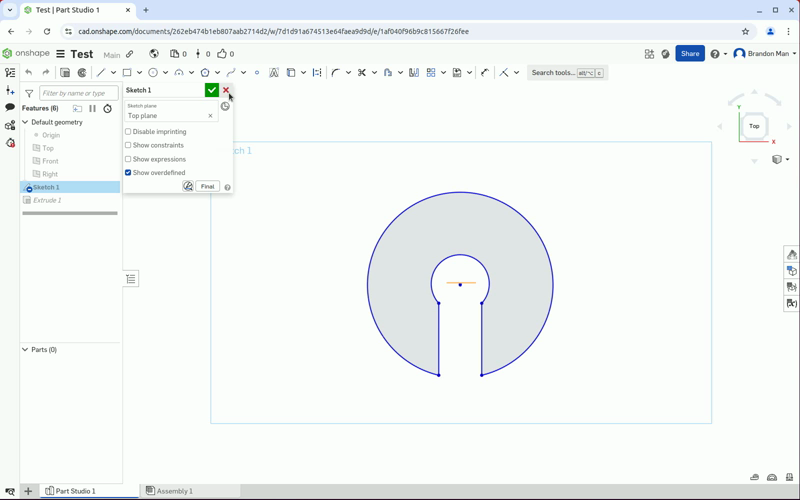
click(229, 92)
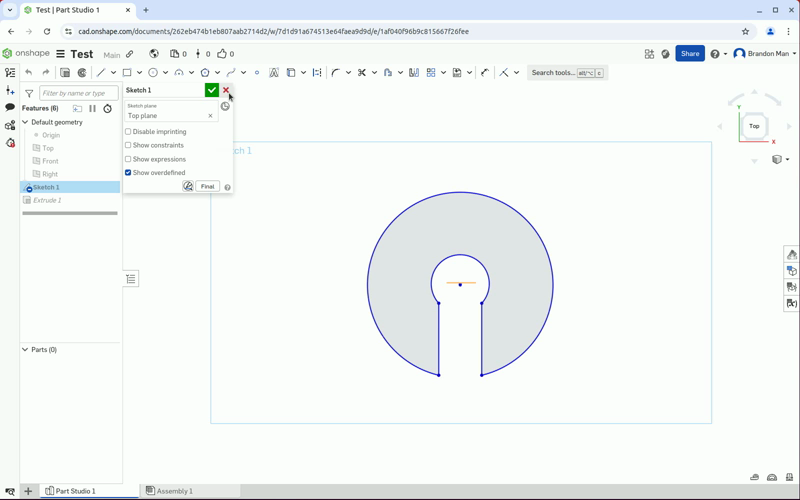
key(shift+s)
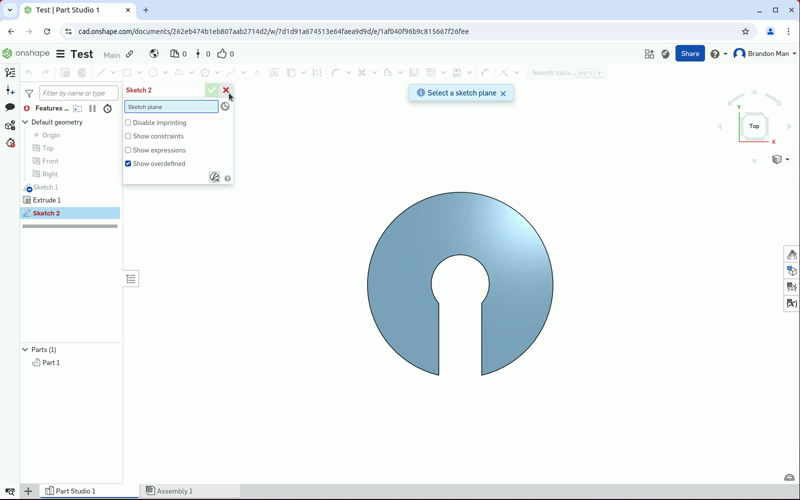
mouse_move(73, 150)
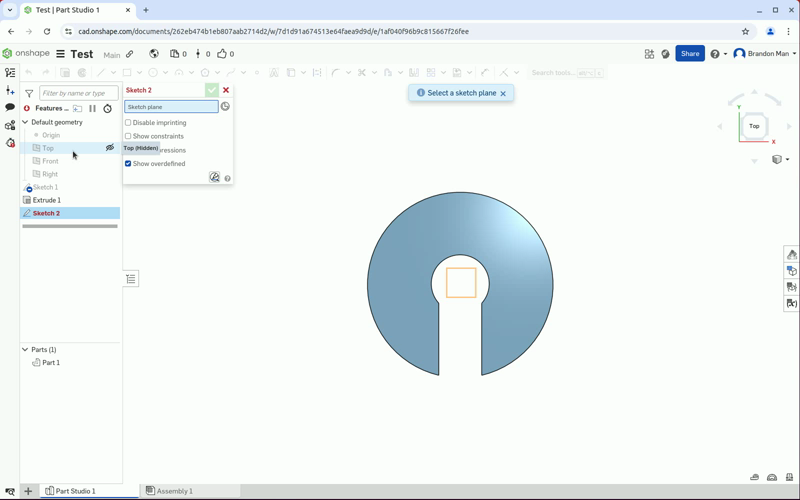
click(73, 150)
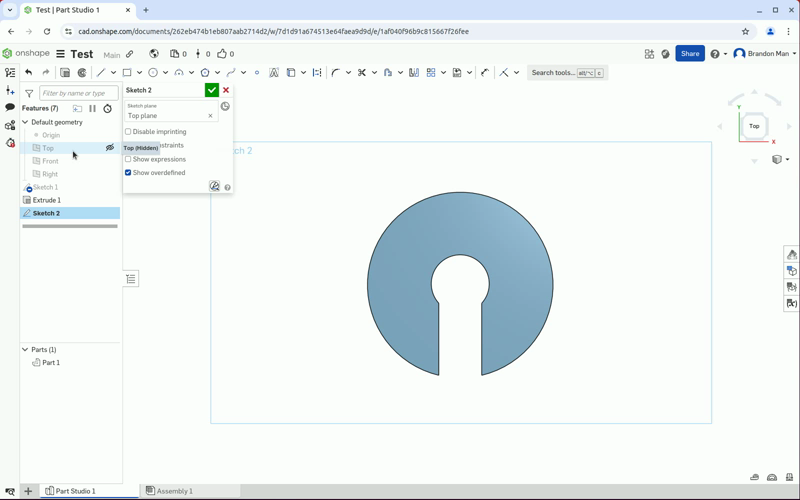
mouse_move(73, 352)
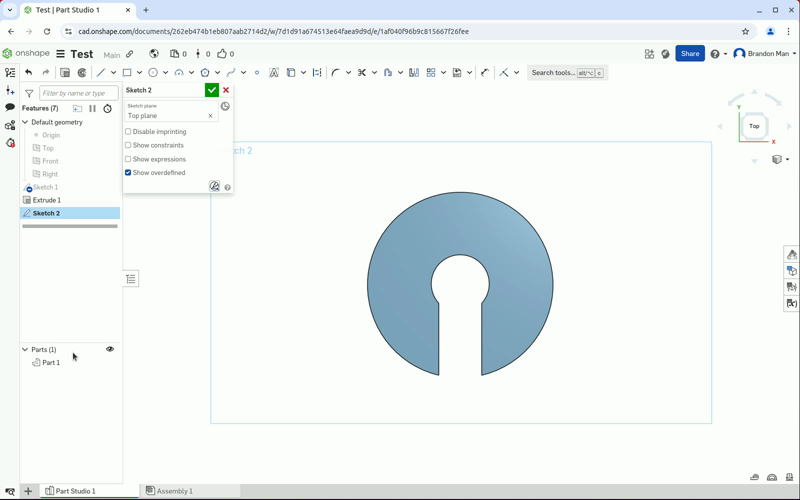
key(y)
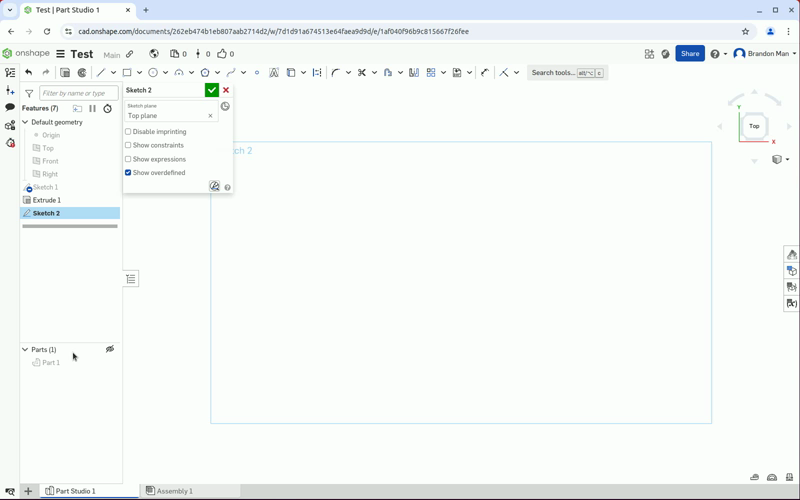
key(a)
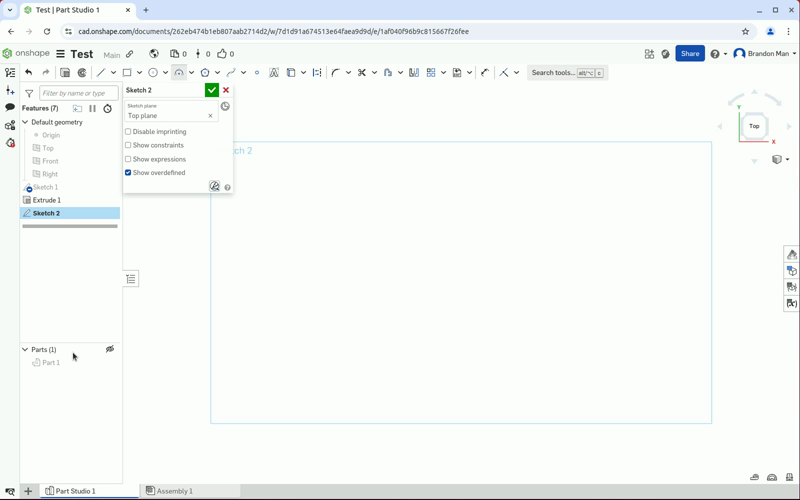
key_down(shift)
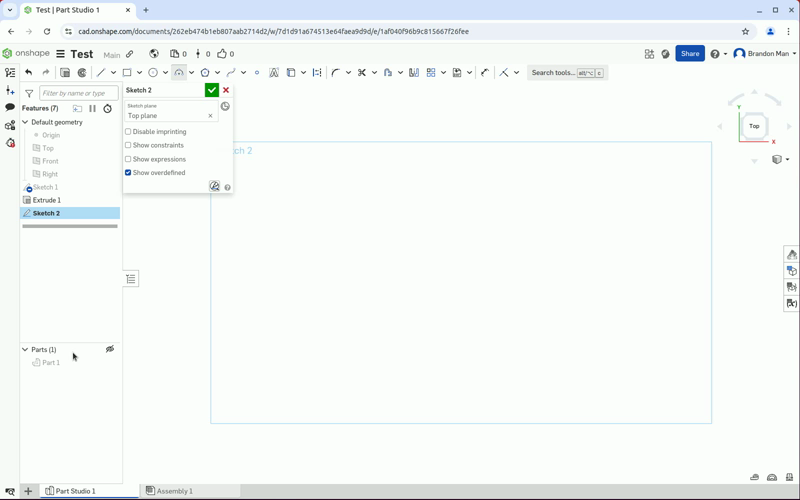
mouse_move(438, 393)
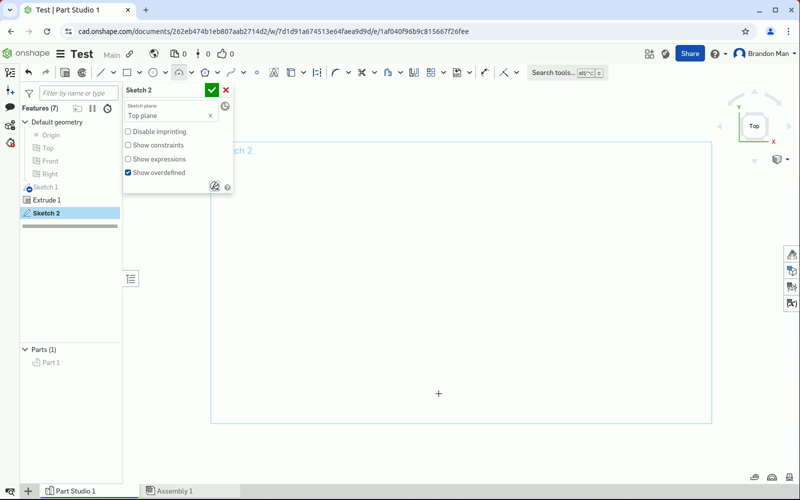
click(438, 393)
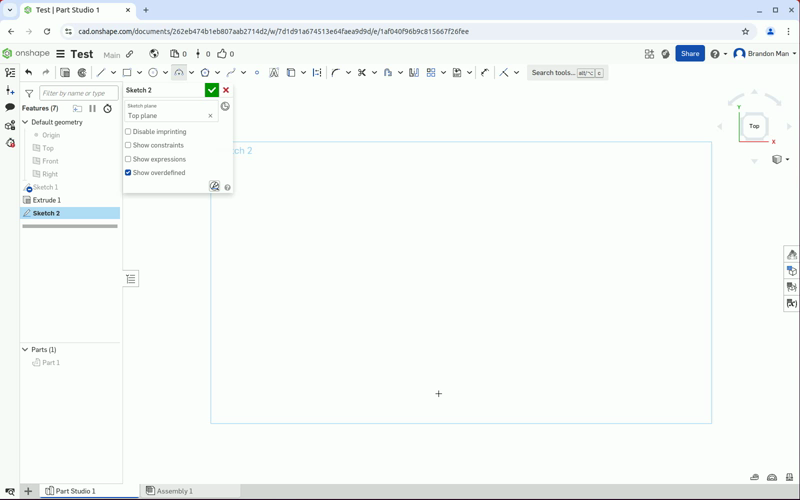
key_up(shift)
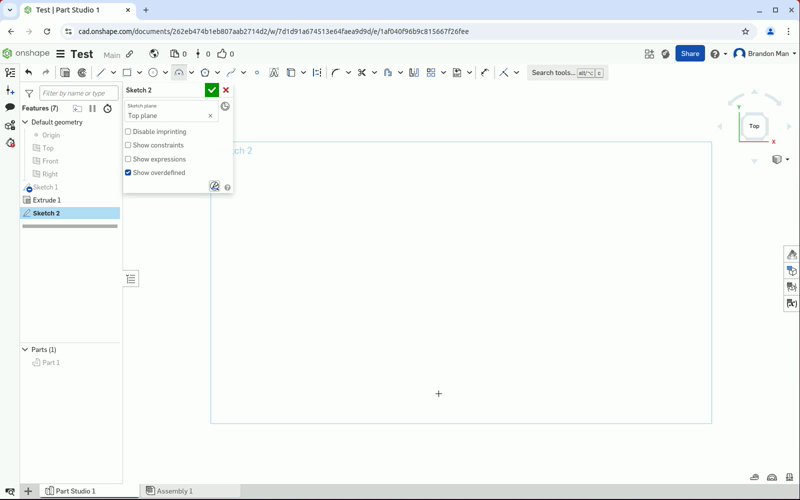
key_down(shift)
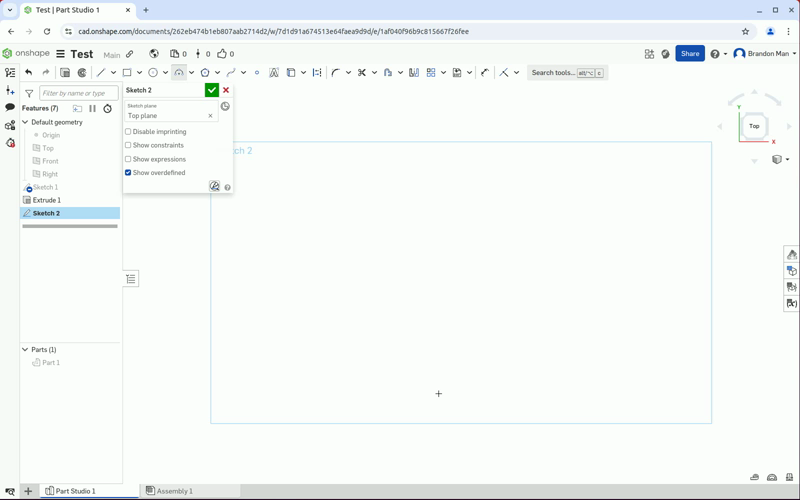
mouse_move(483, 393)
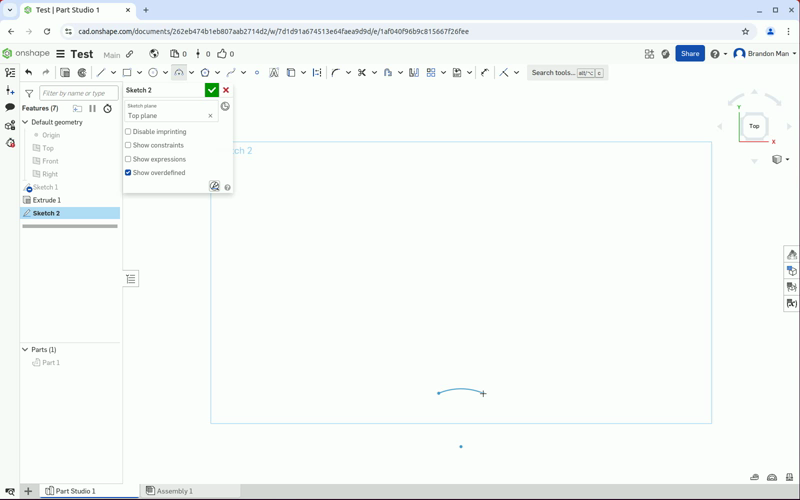
click(483, 393)
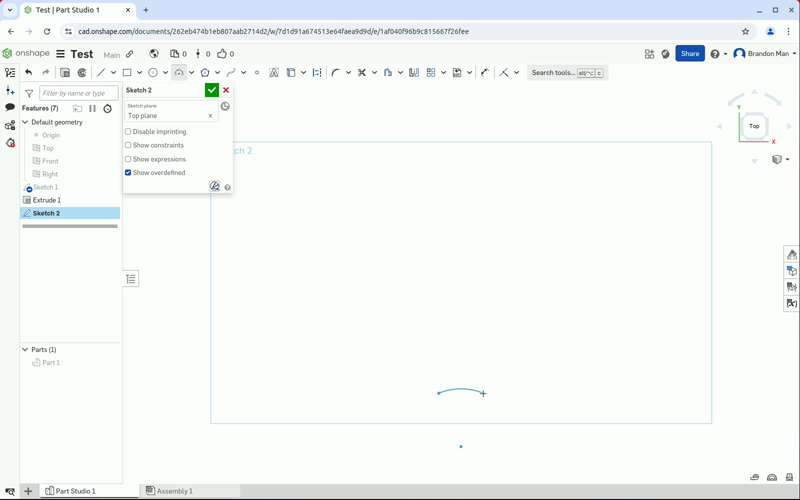
mouse_move(460, 168)
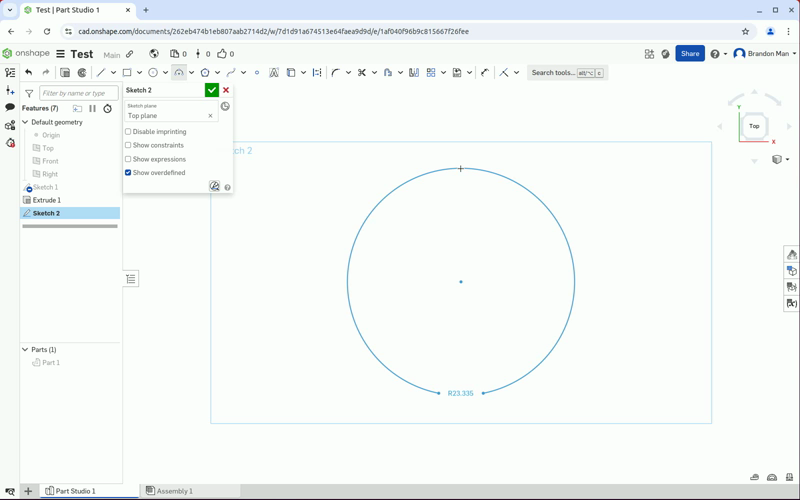
click(460, 168)
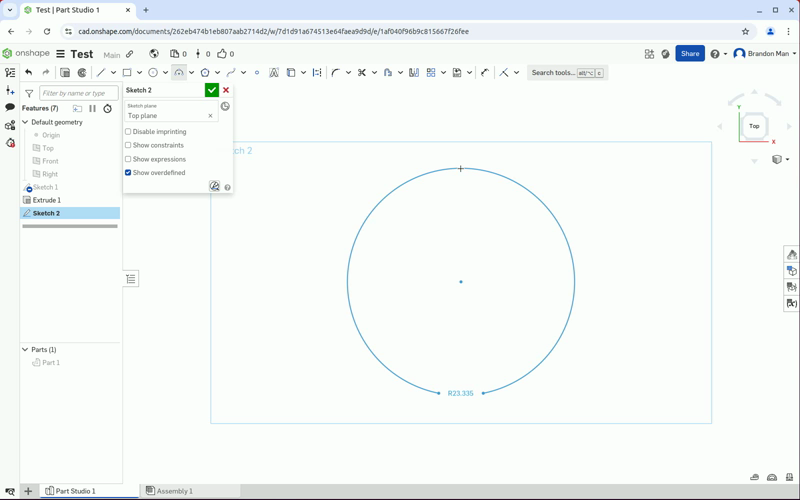
key_up(shift)
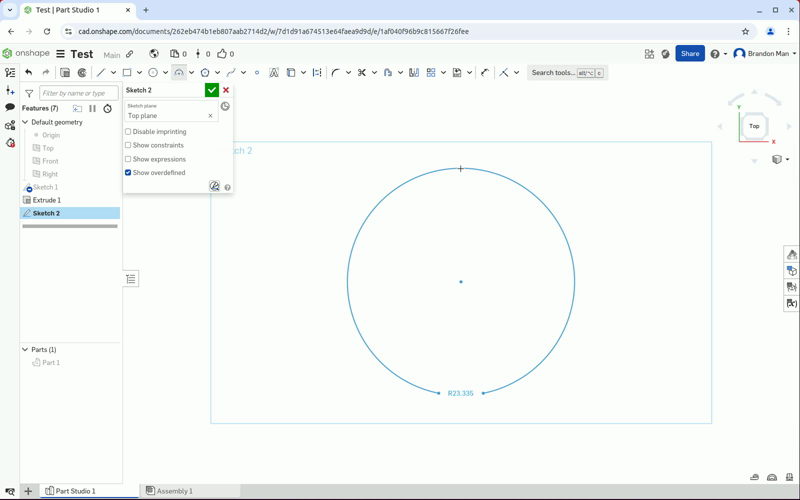
key(esc)
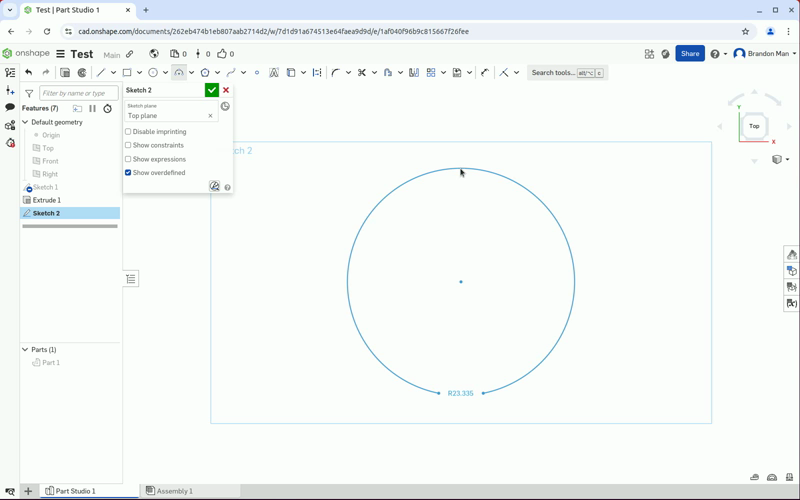
key(l)
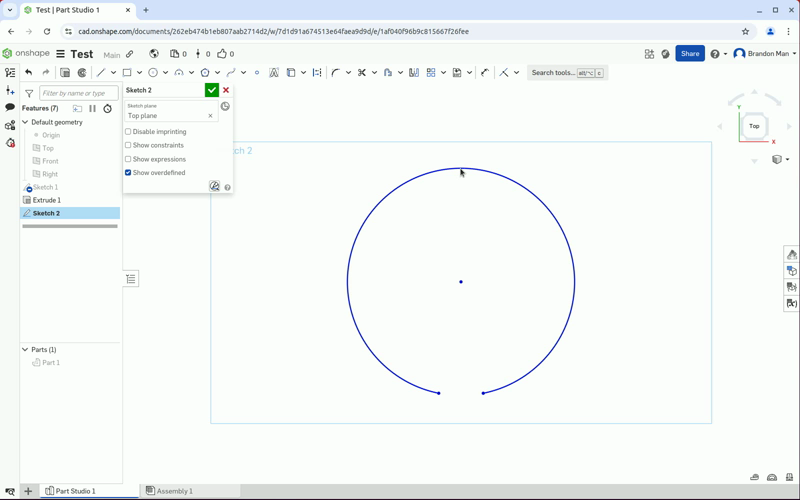
mouse_move(483, 393)
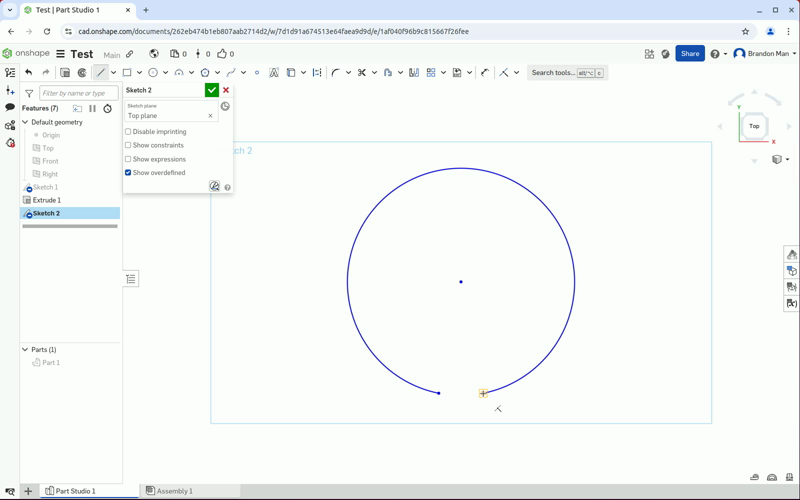
click(483, 393)
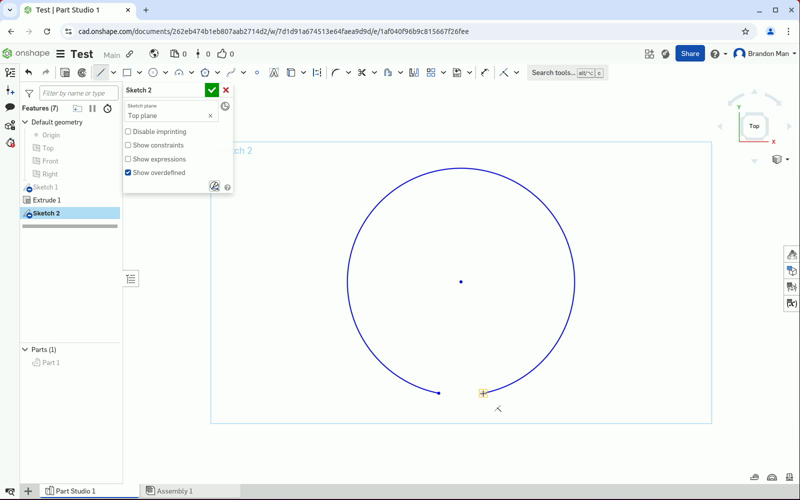
key_down(shift)
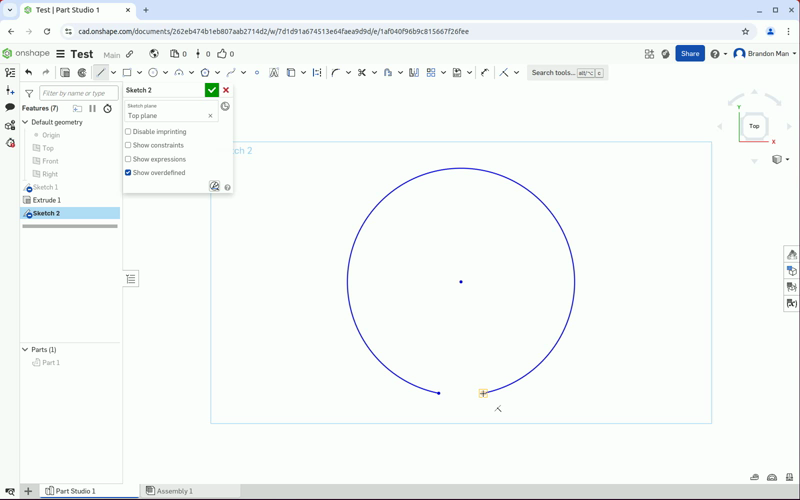
mouse_move(513, 393)
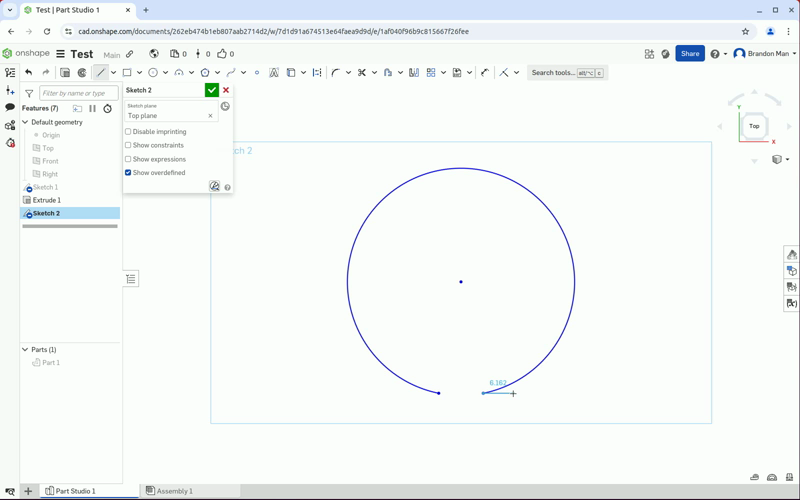
mouse_move(483, 374)
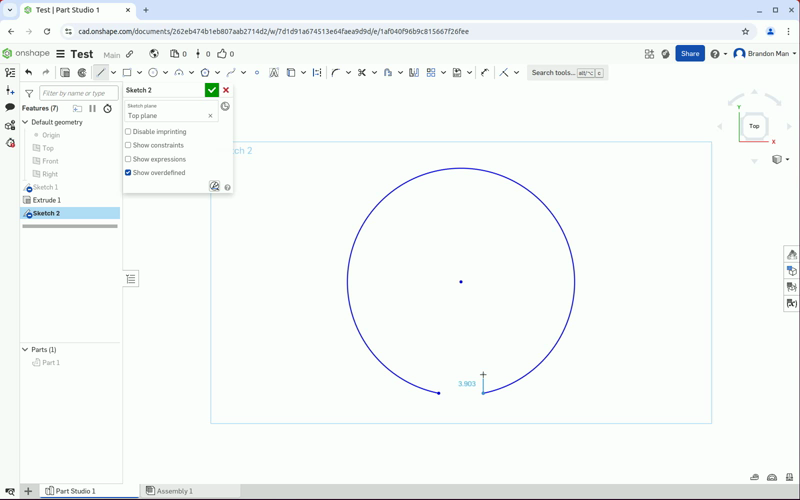
click(483, 374)
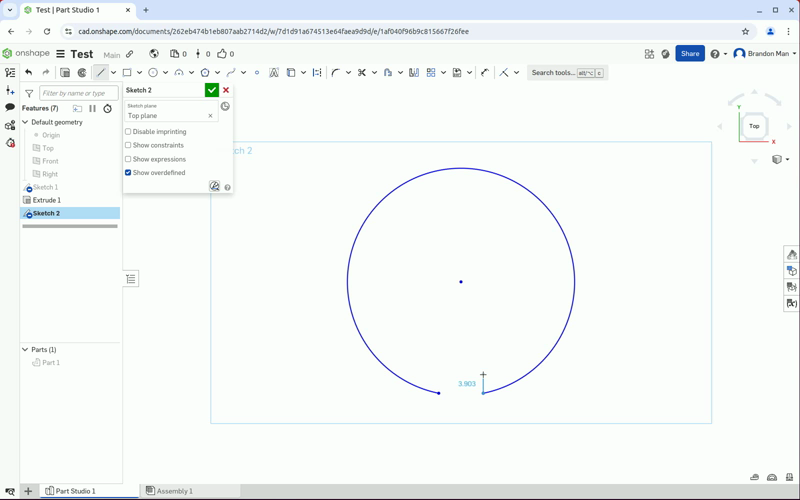
key_up(shift)
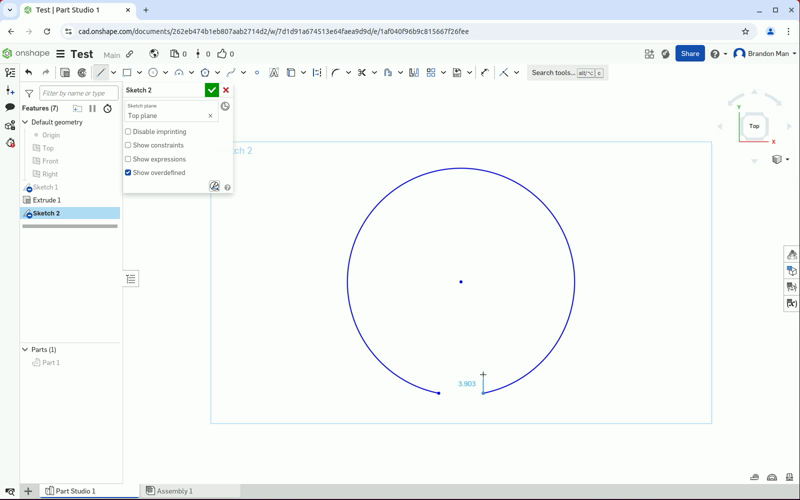
key(esc)
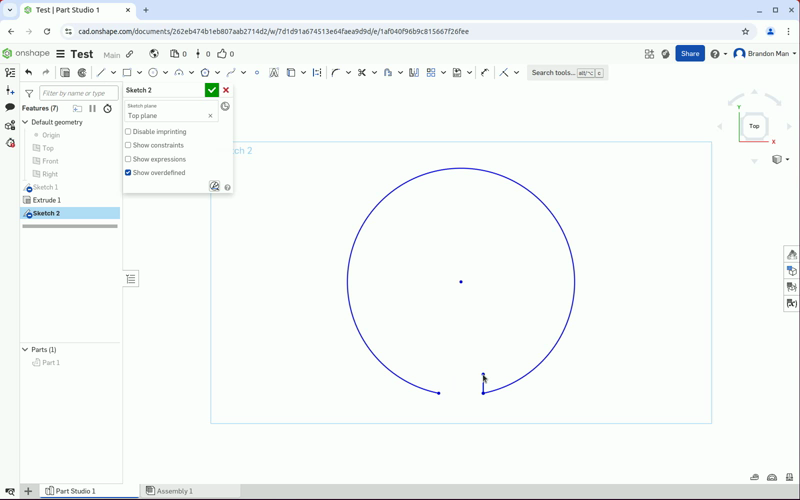
key(a)
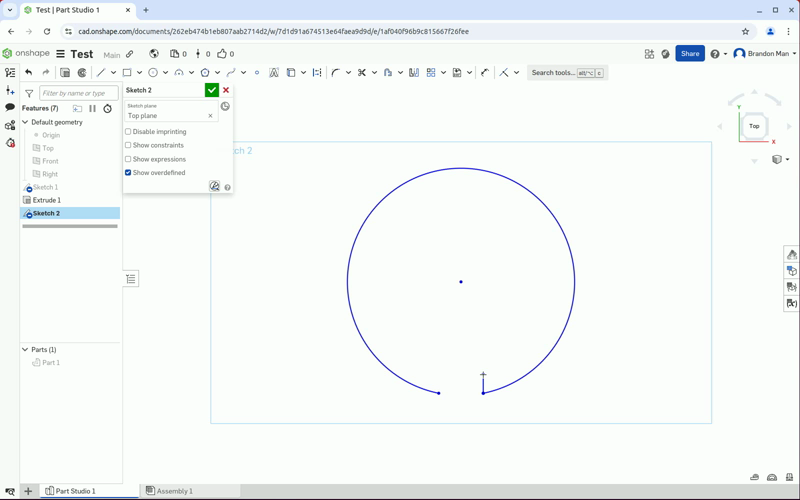
mouse_move(483, 374)
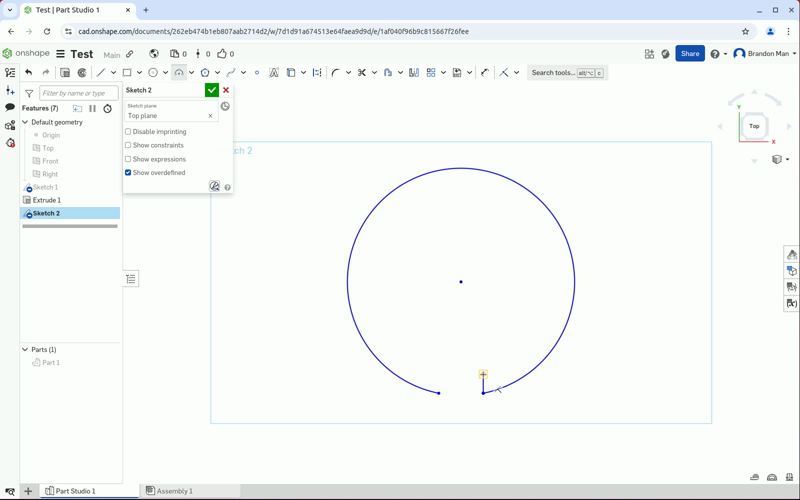
click(483, 374)
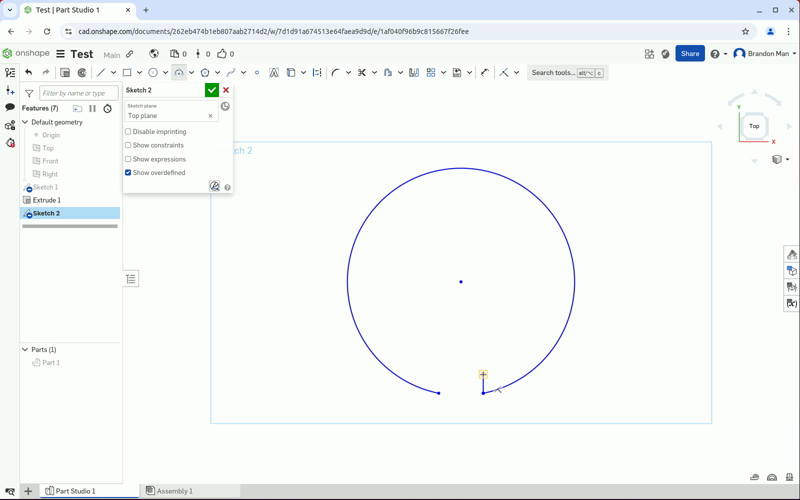
key_down(shift)
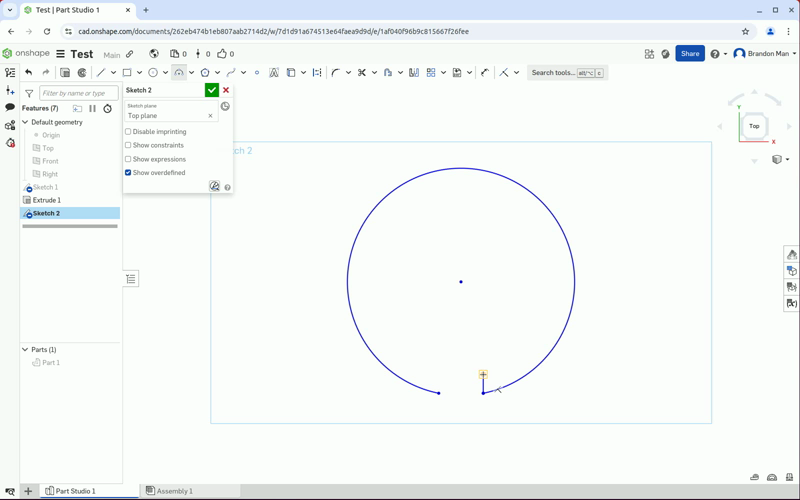
mouse_move(438, 374)
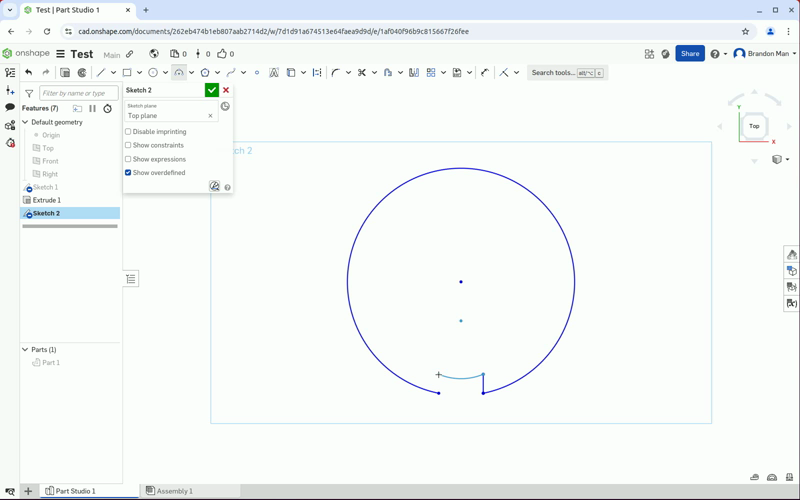
click(438, 374)
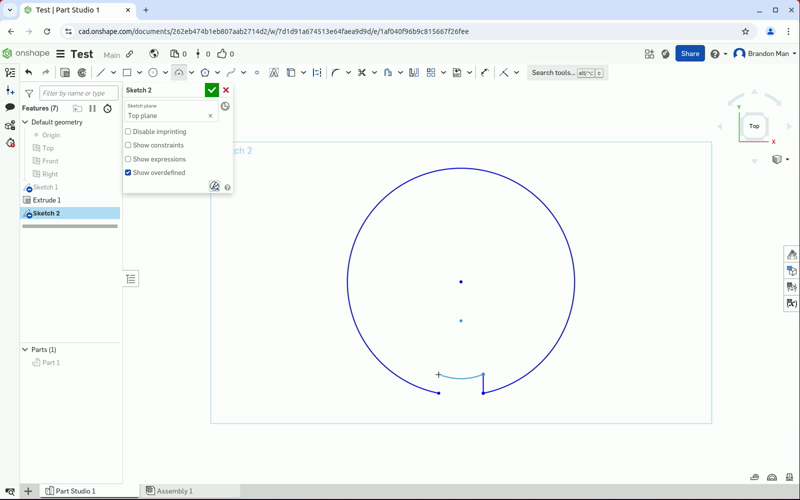
mouse_move(460, 185)
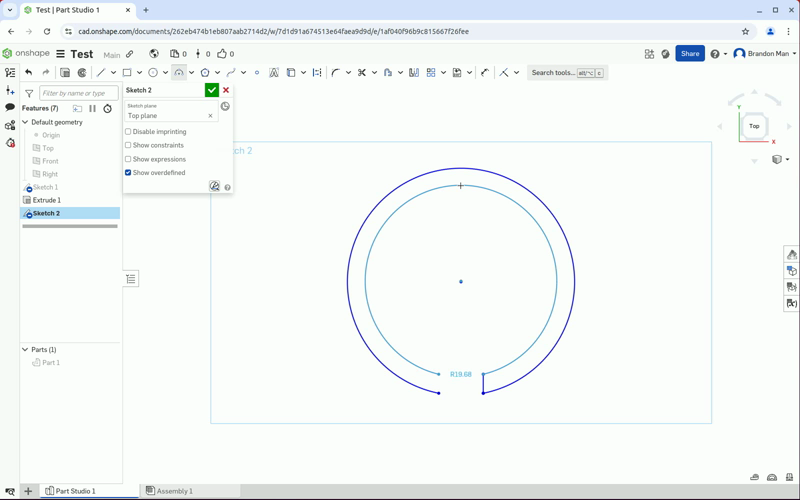
click(460, 185)
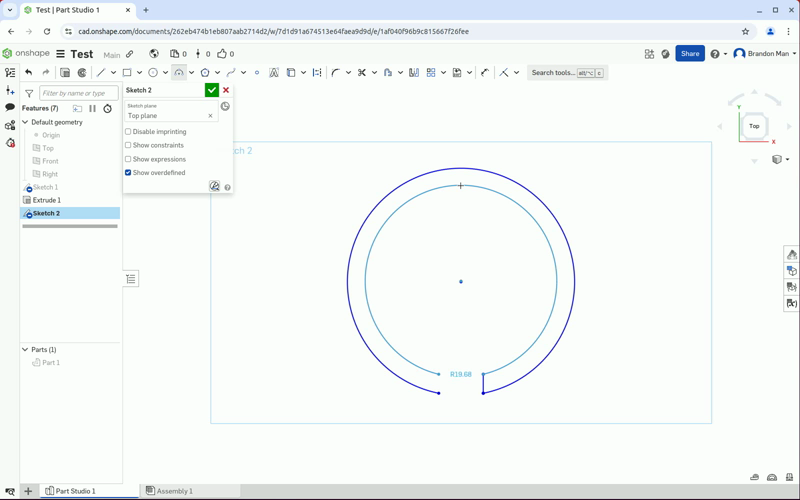
key_up(shift)
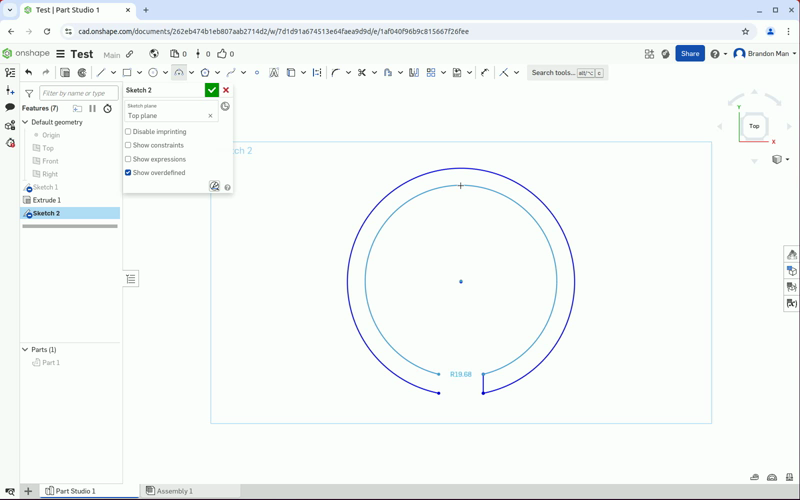
key(esc)
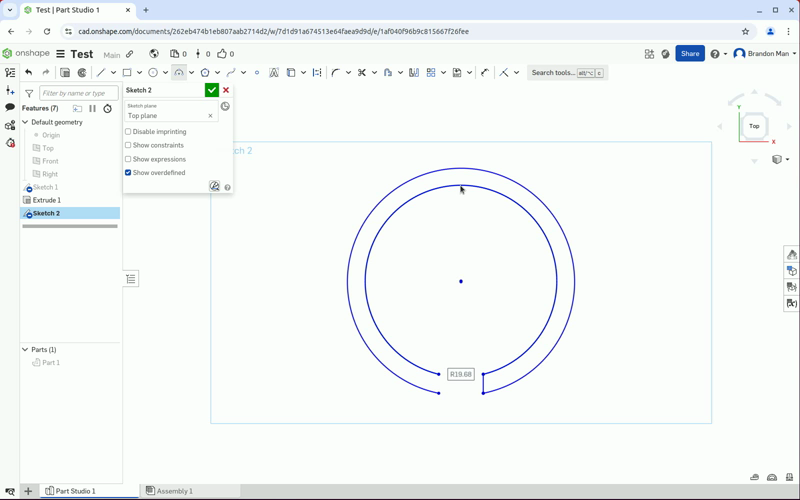
key(l)
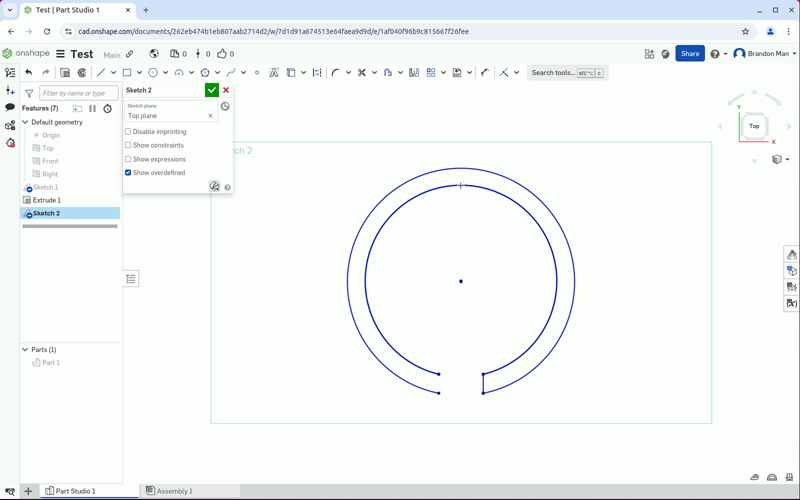
mouse_move(438, 374)
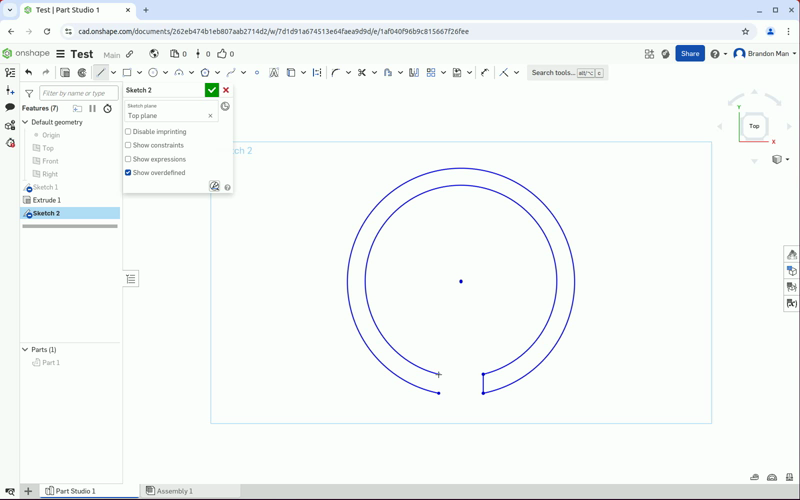
click(438, 374)
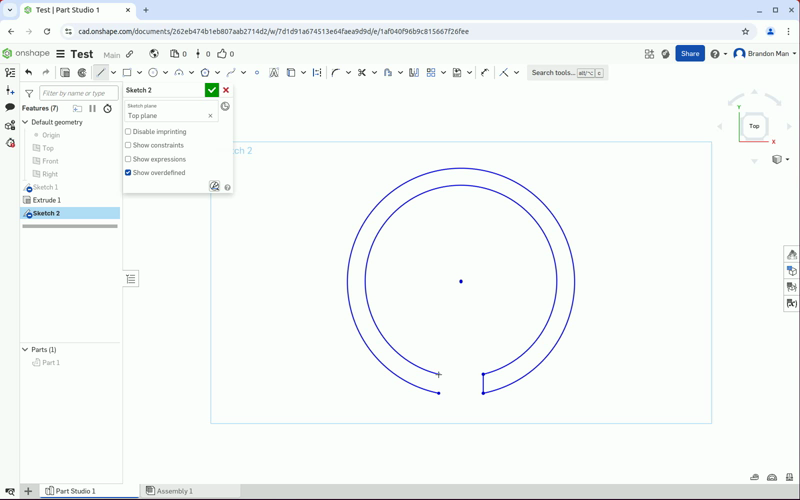
mouse_move(468, 374)
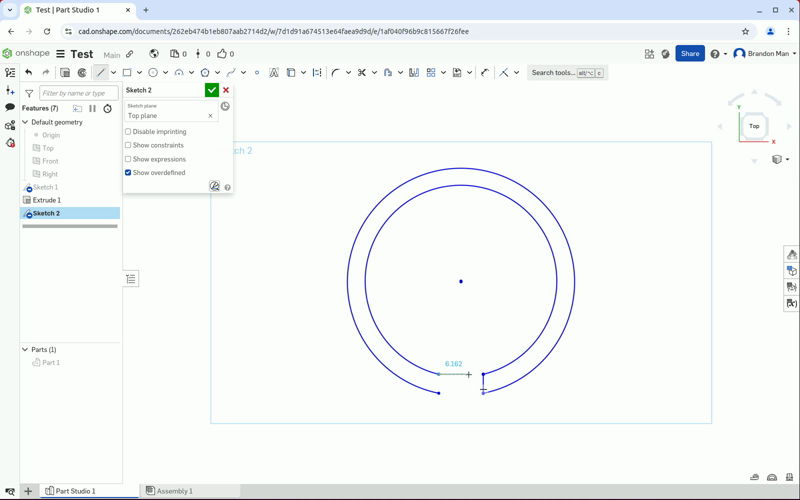
key_down(shift)
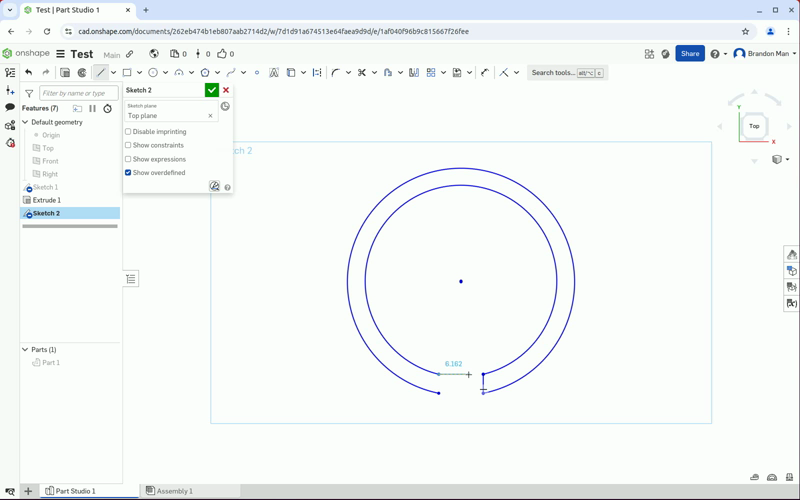
mouse_move(438, 393)
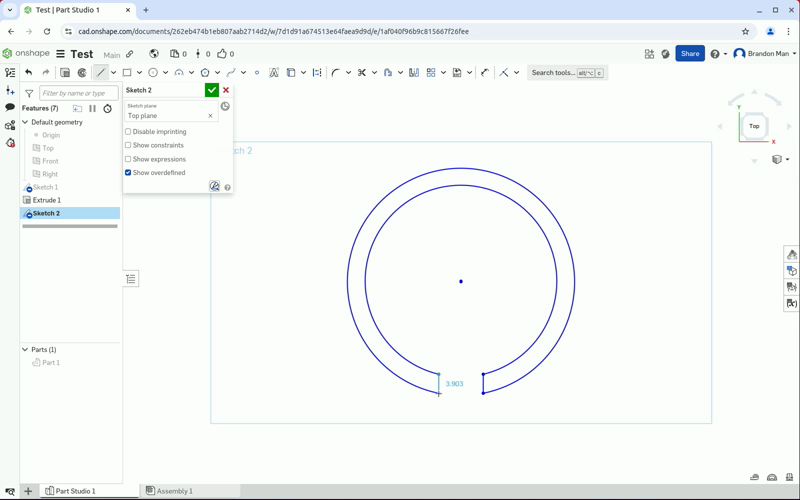
key_up(shift)
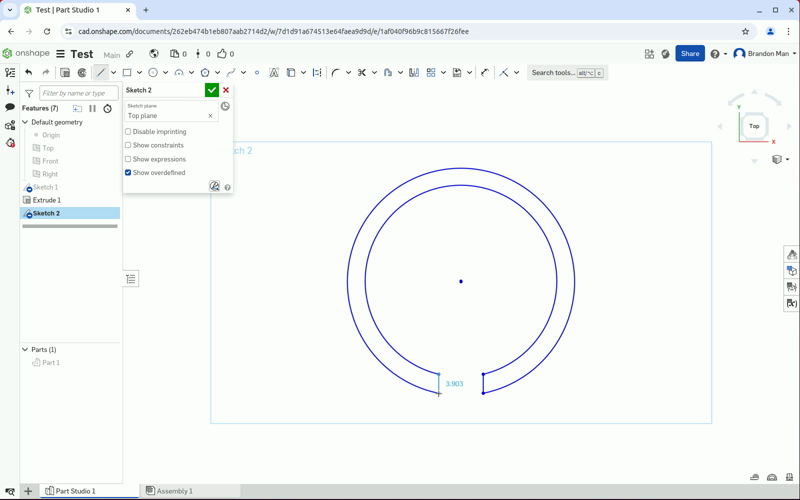
click(438, 393)
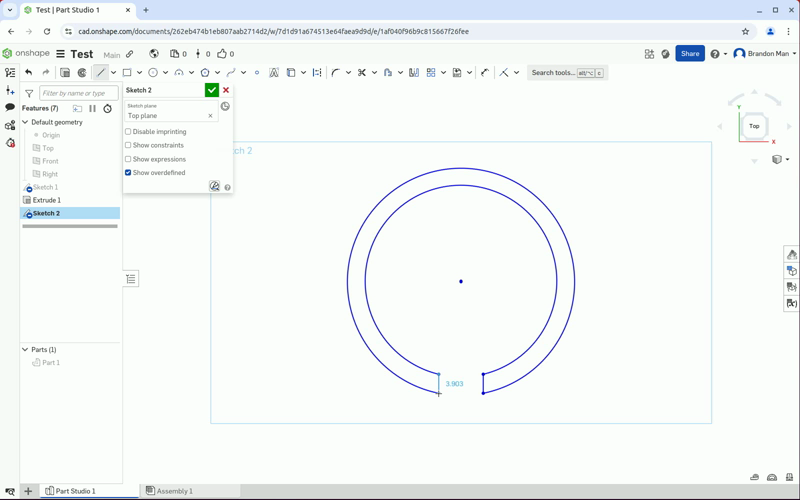
key(esc)
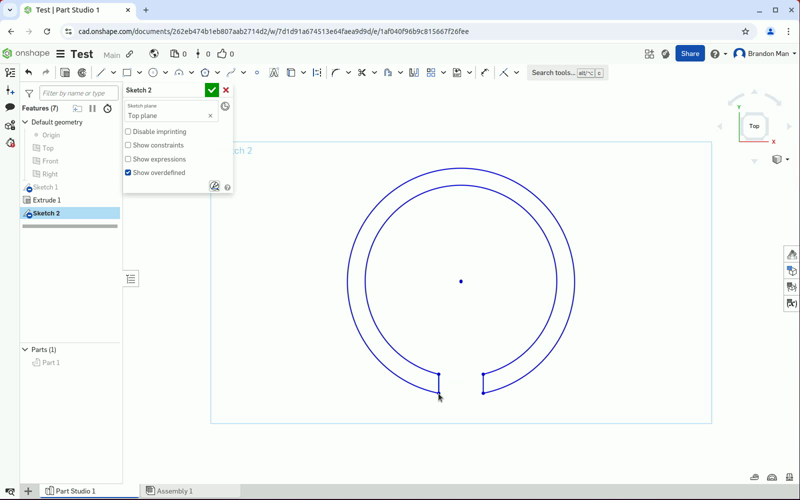
mouse_move(563, 304)
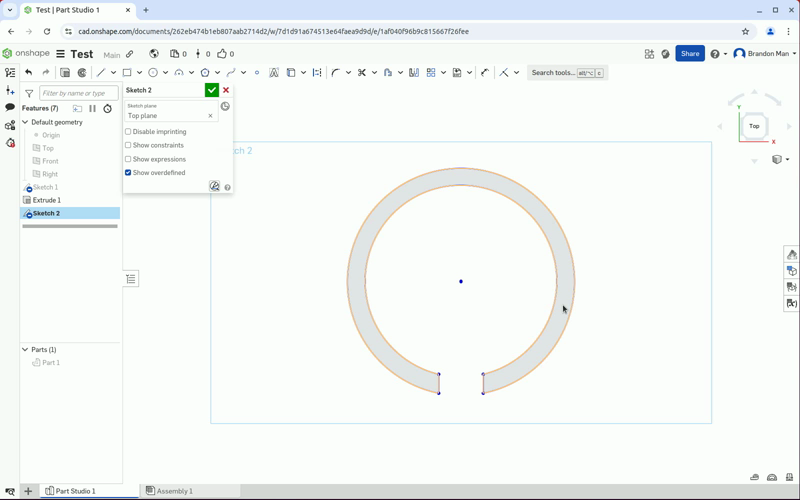
click(563, 304)
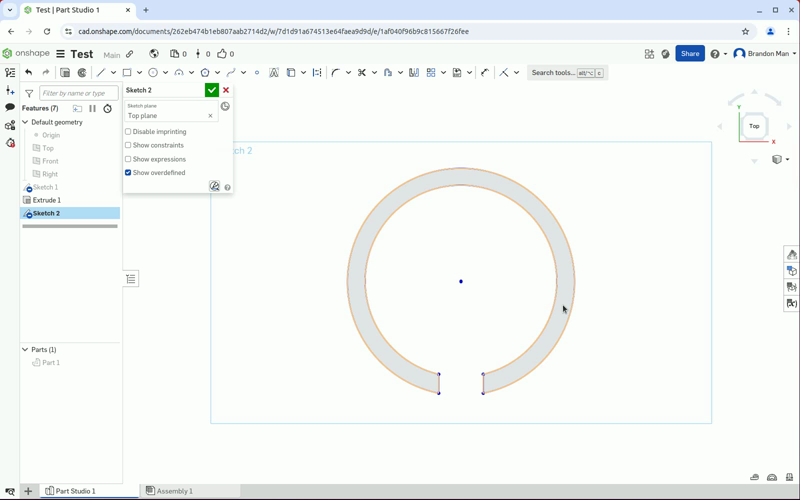
mouse_move(73, 352)
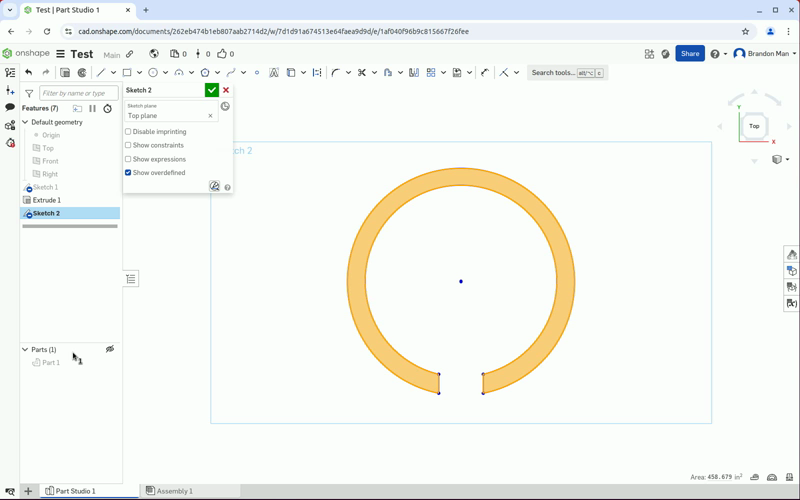
key(shift+y)
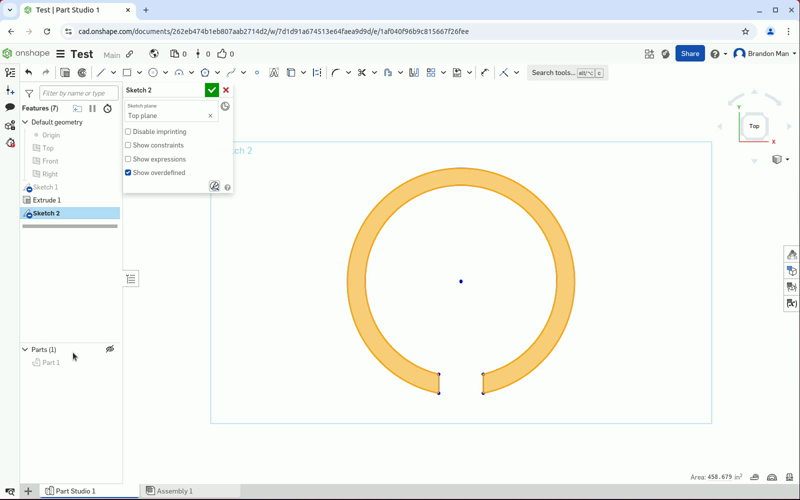
key(shift+e)
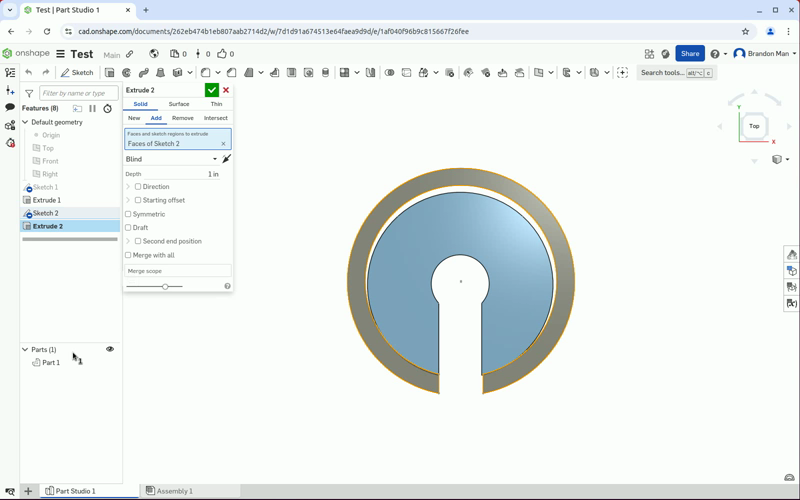
mouse_move(143, 106)
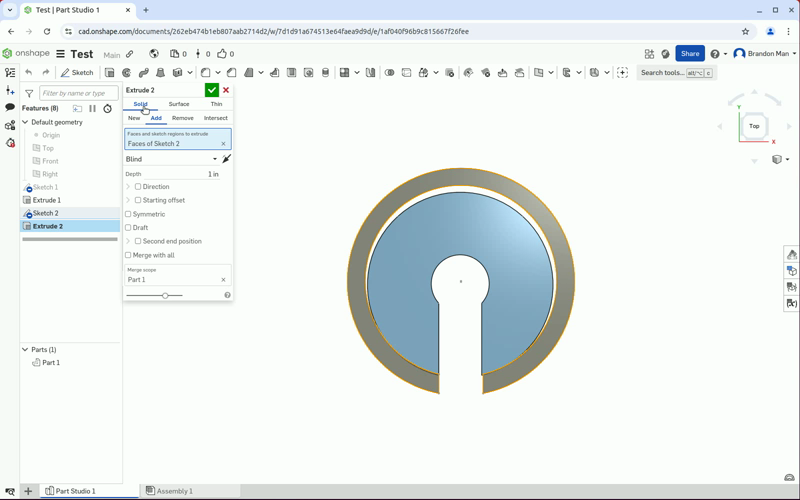
click(143, 106)
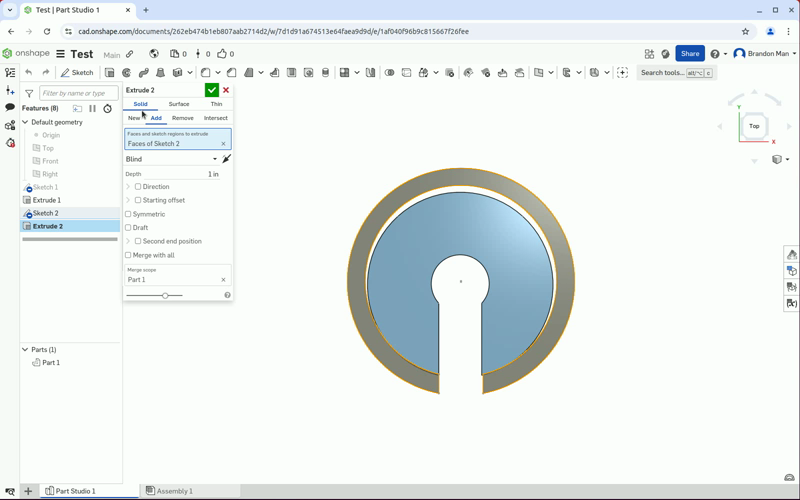
mouse_move(137, 120)
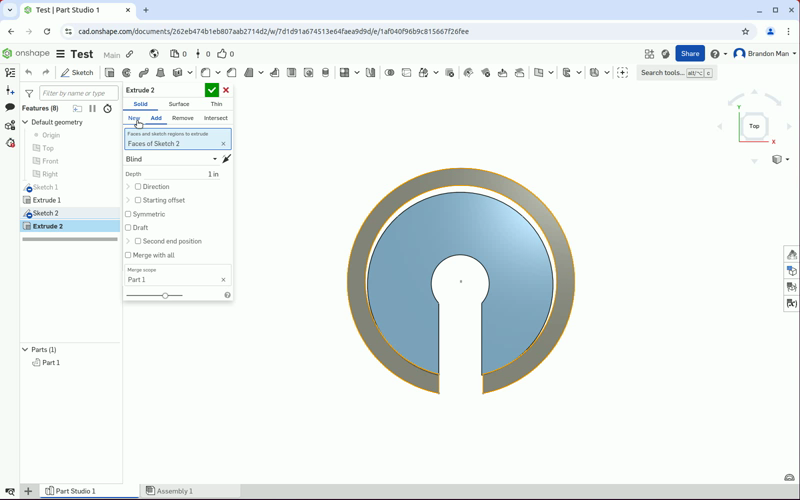
click(137, 120)
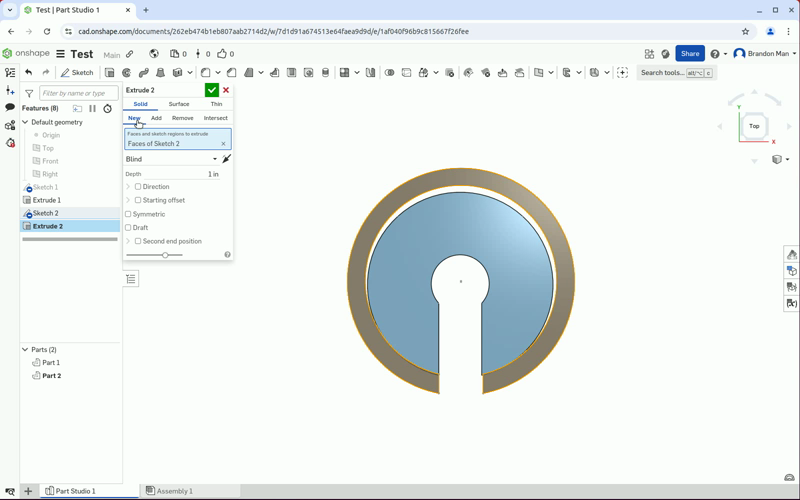
key(tab, 4)
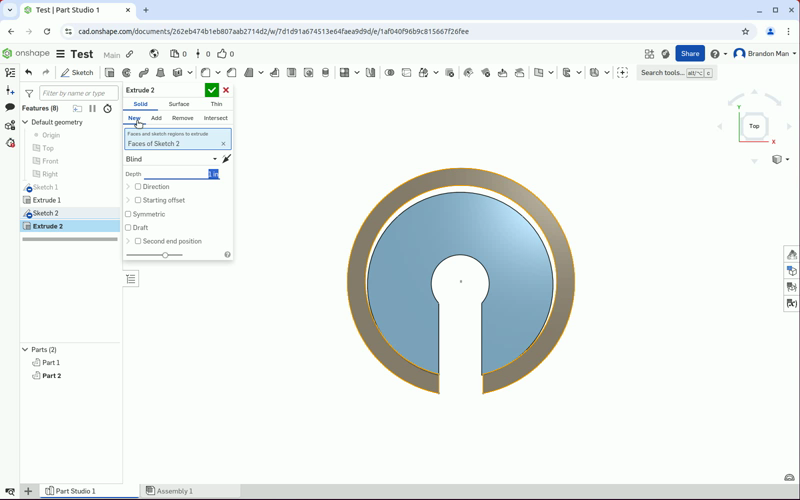
text(1.204)
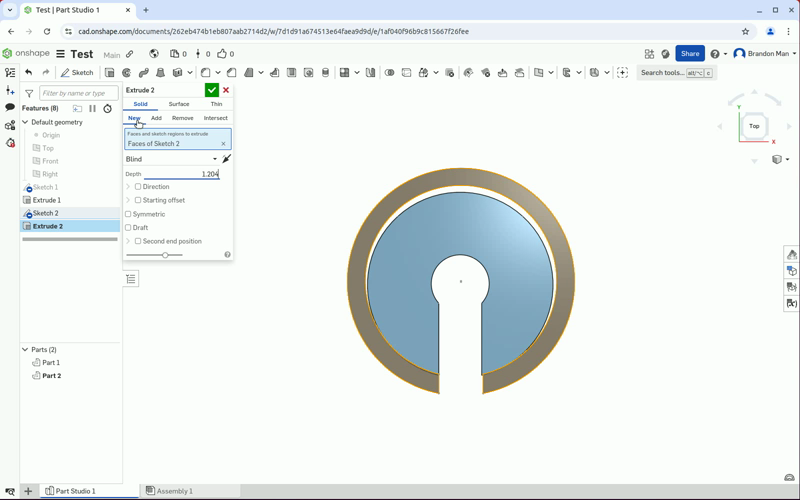
key(enter)
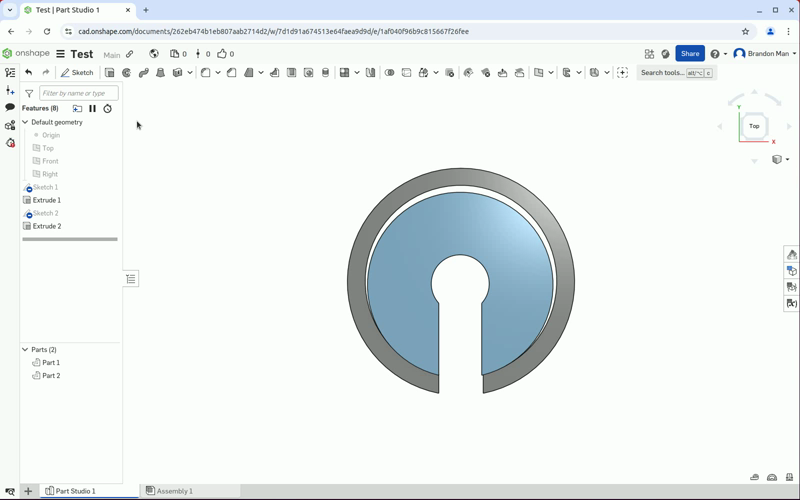
key(shift+h)
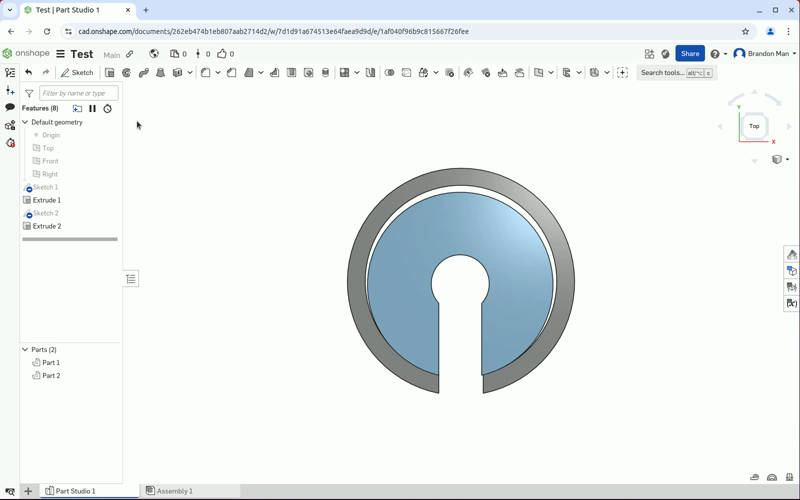
key(shift+h)
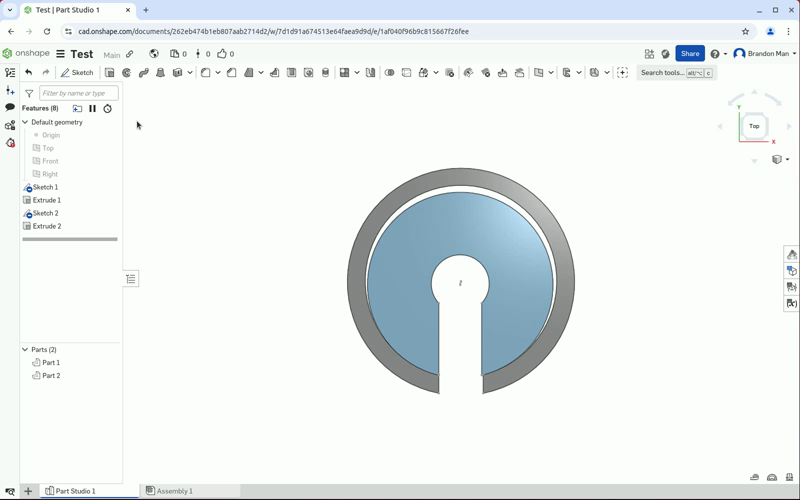
key(shift+7)
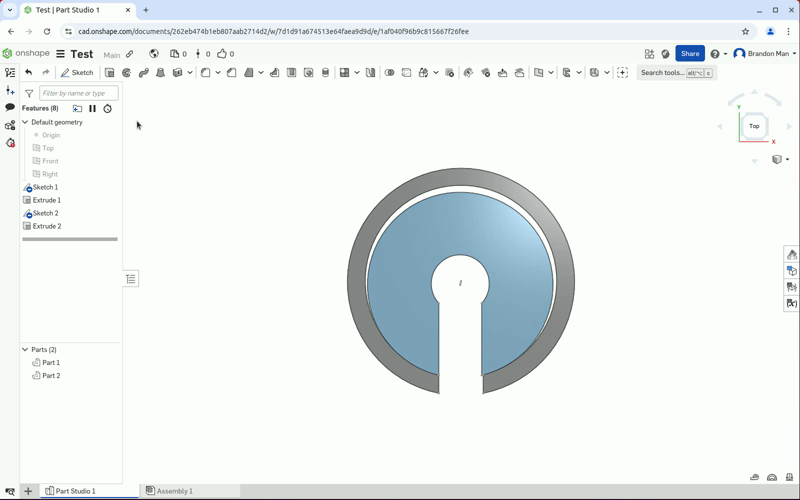
key(up, 3)
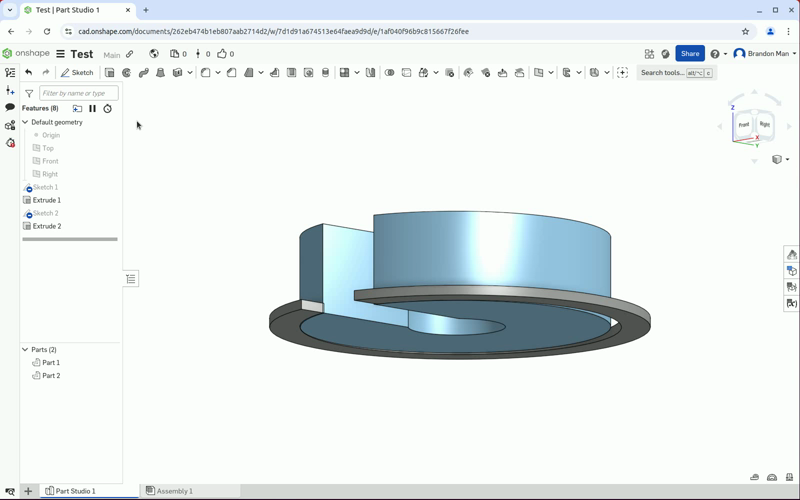
key(left, 3)
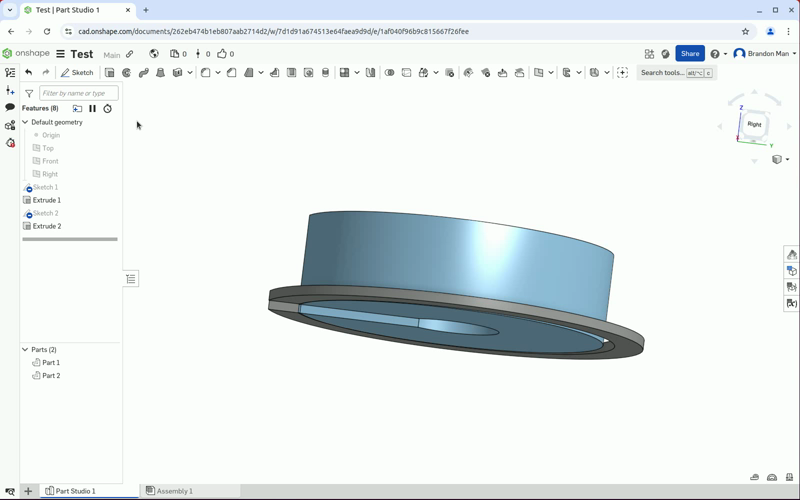
key(right, 3)
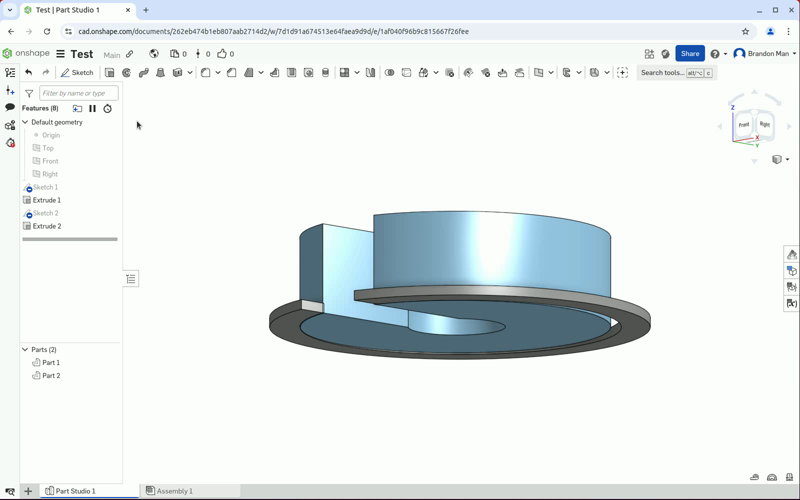
key(down, 3)
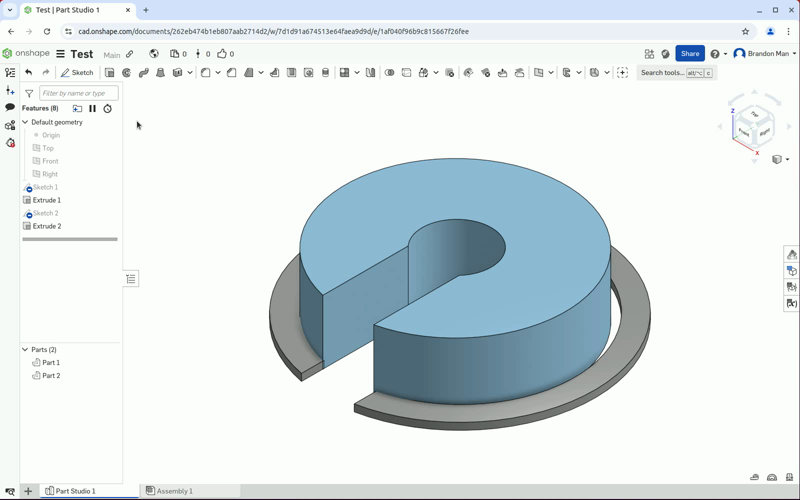
mouse_move(73, 189)
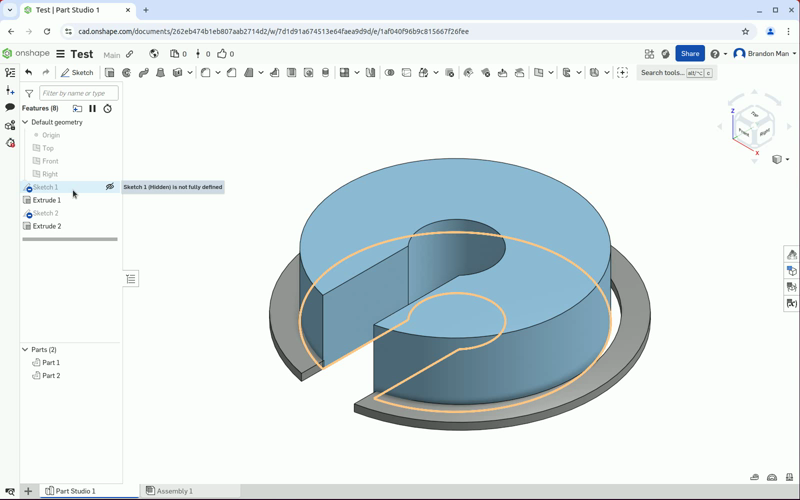
click(73, 189)